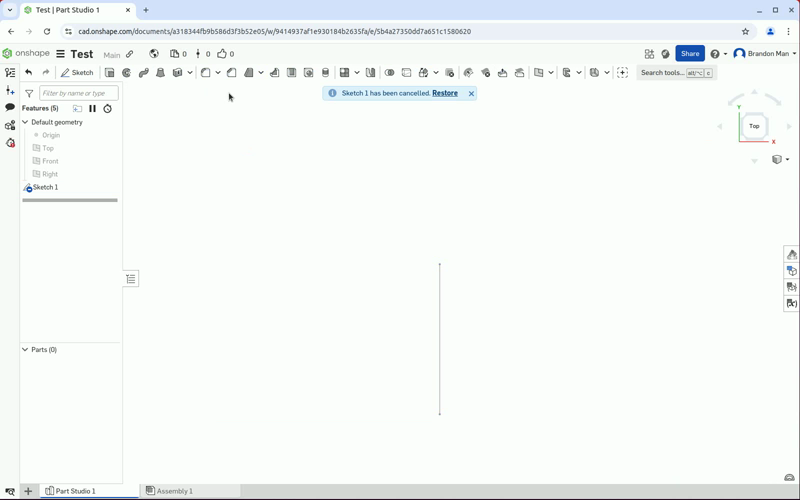
key(shift+h)
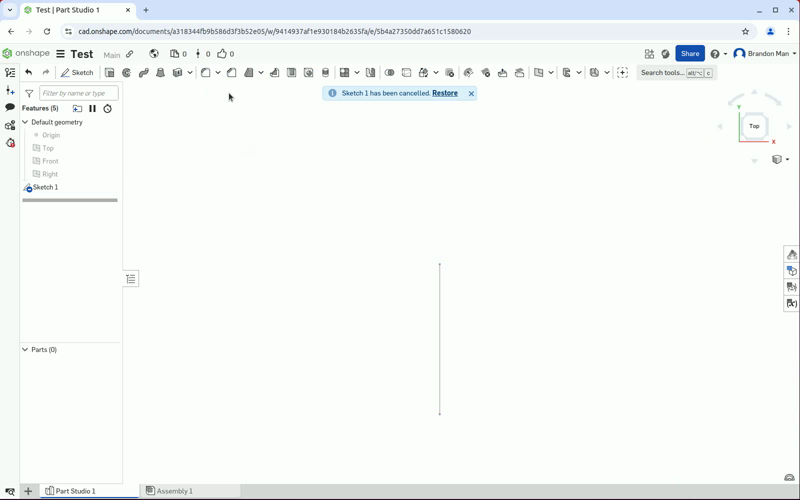
key(shift+s)
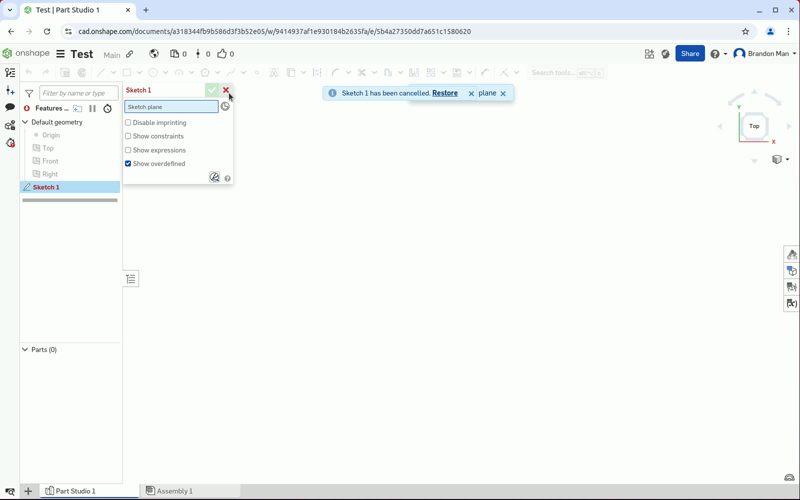
mouse_move(73, 150)
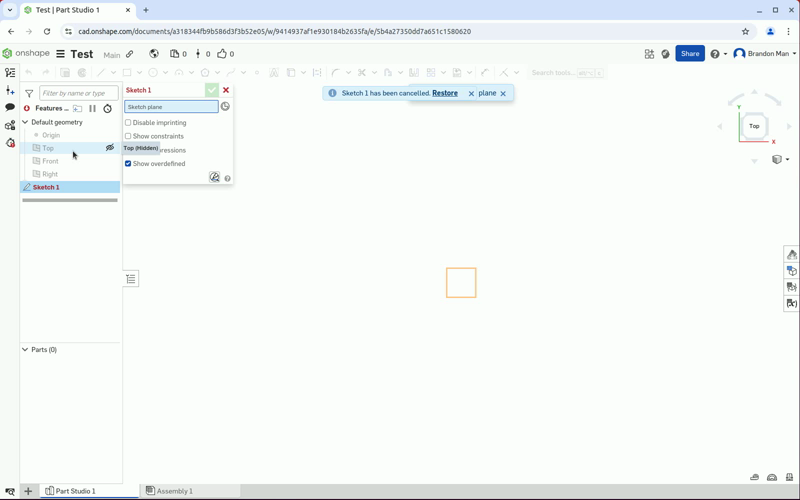
click(73, 150)
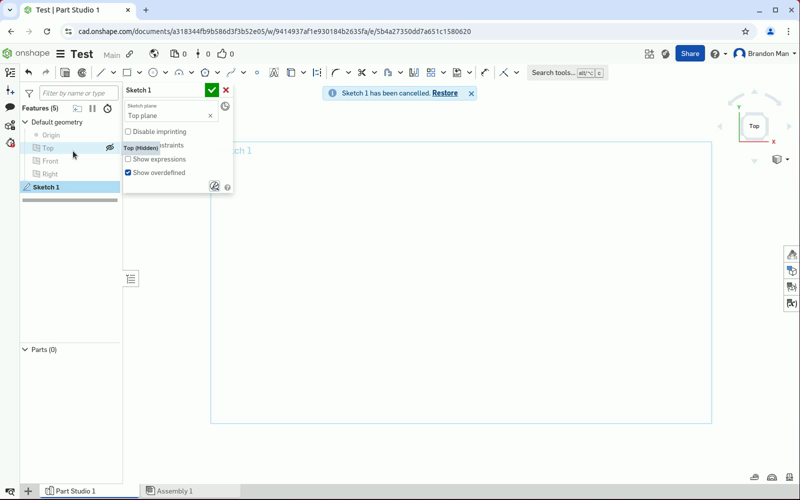
mouse_move(73, 352)
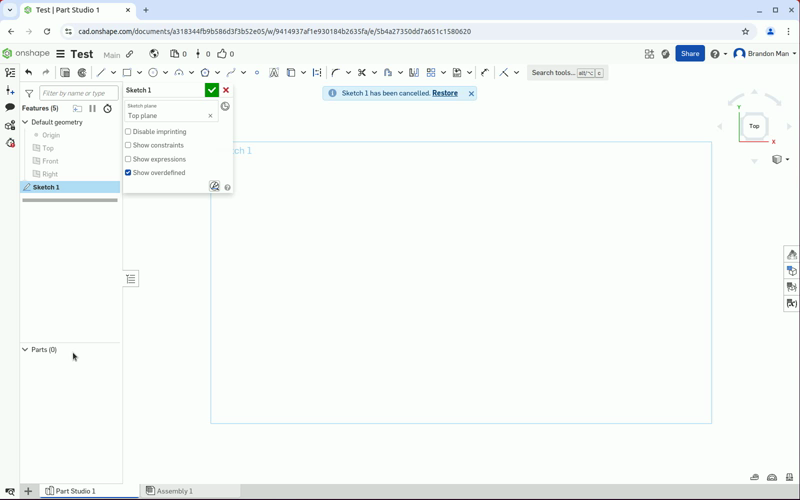
key(y)
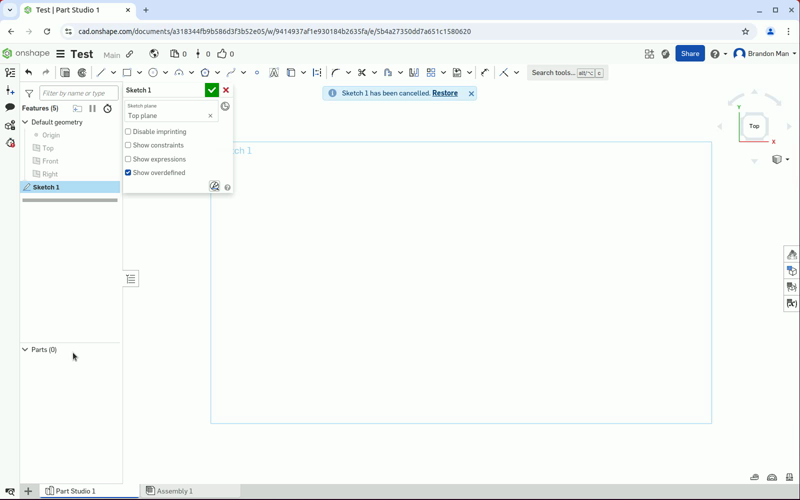
key(l)
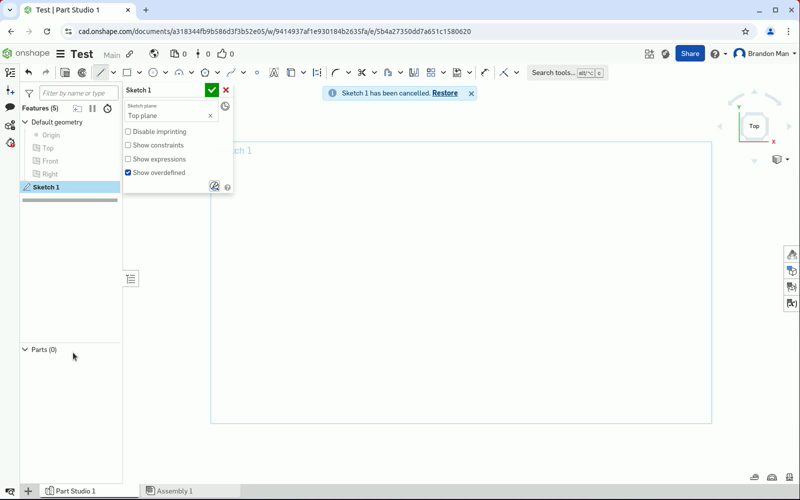
key_down(shift)
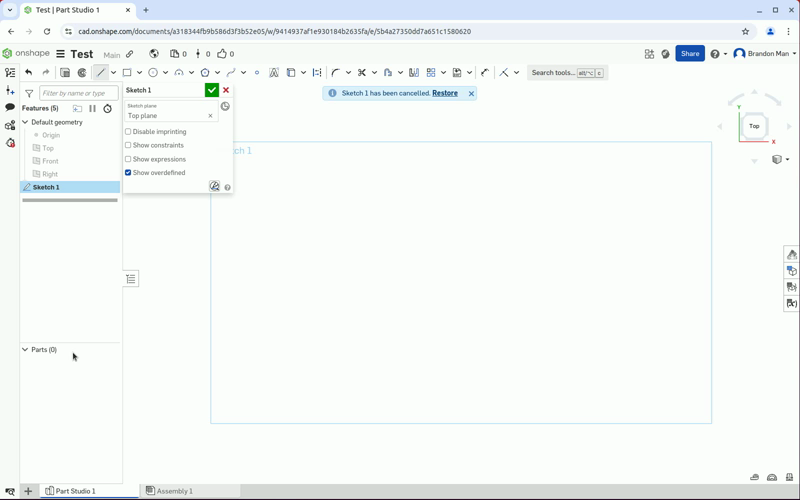
mouse_move(348, 298)
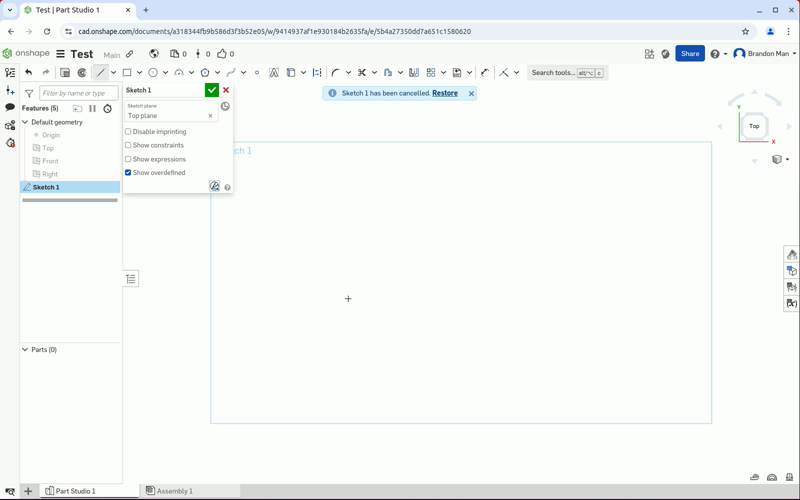
click(348, 298)
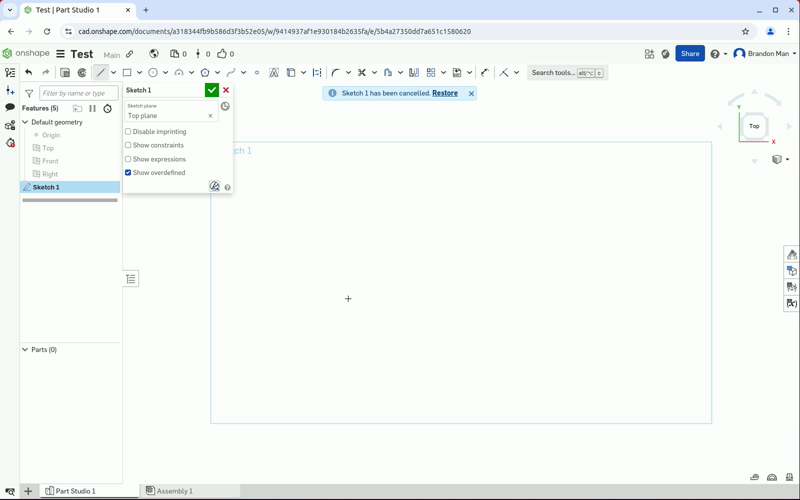
key_up(shift)
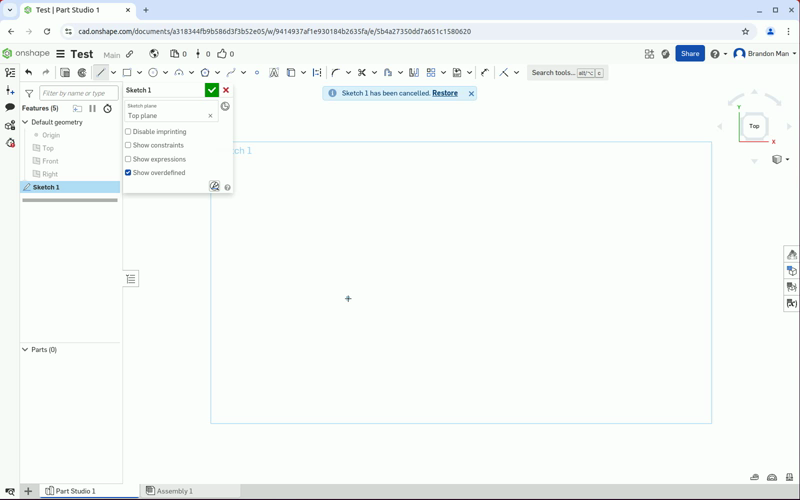
key_down(shift)
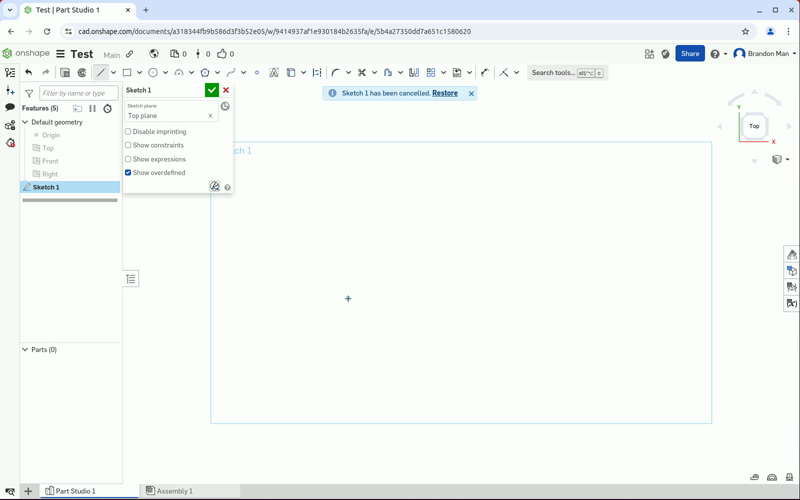
mouse_move(572, 298)
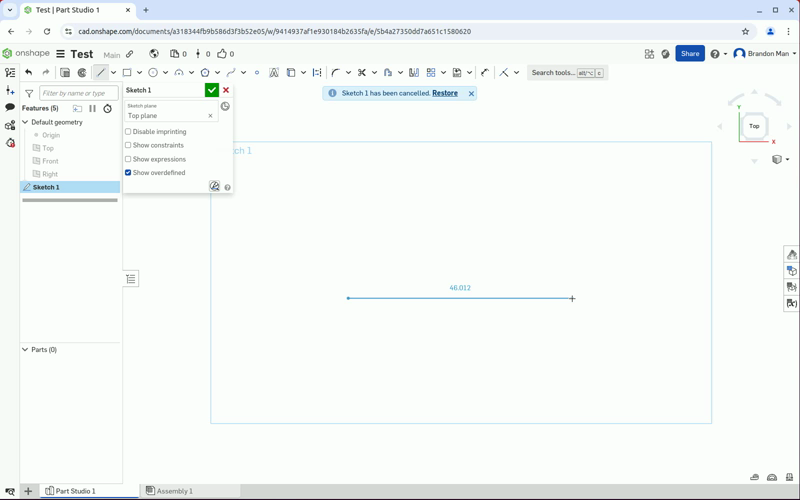
click(572, 298)
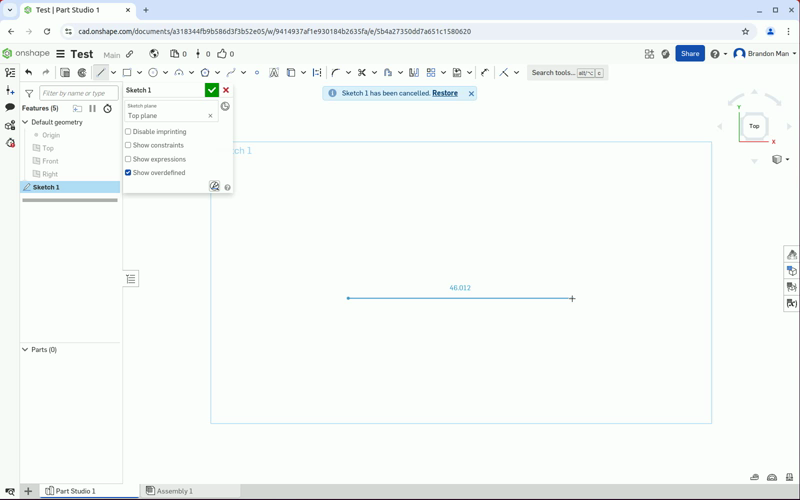
key_up(shift)
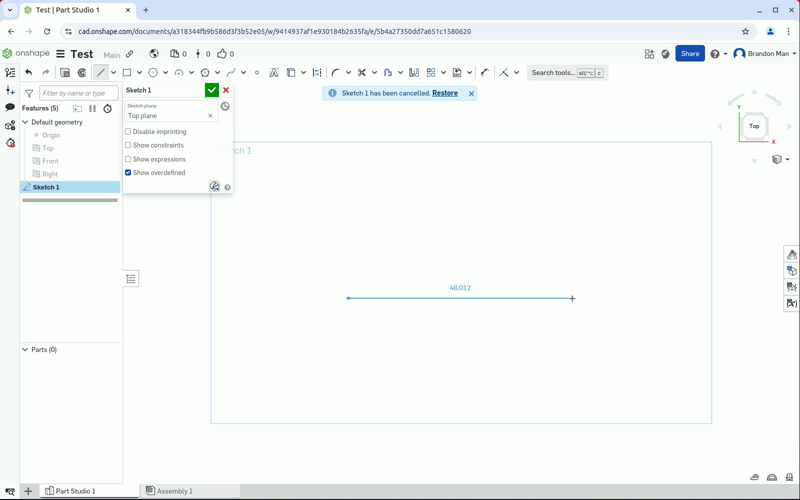
key_down(shift)
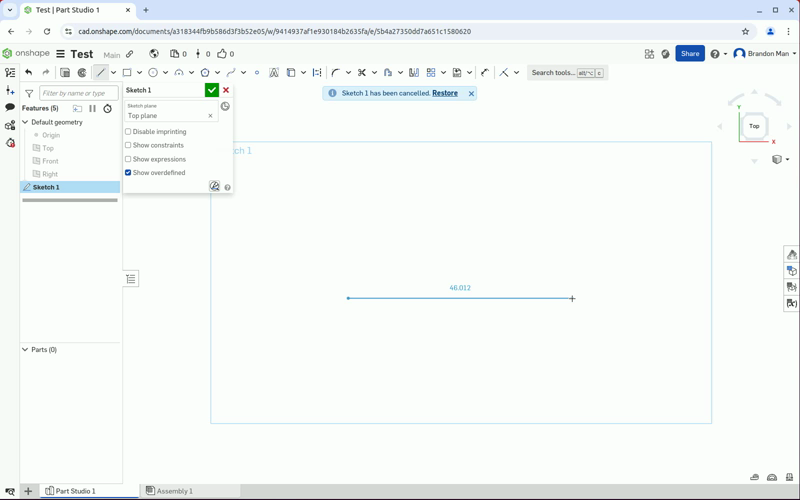
mouse_move(589, 298)
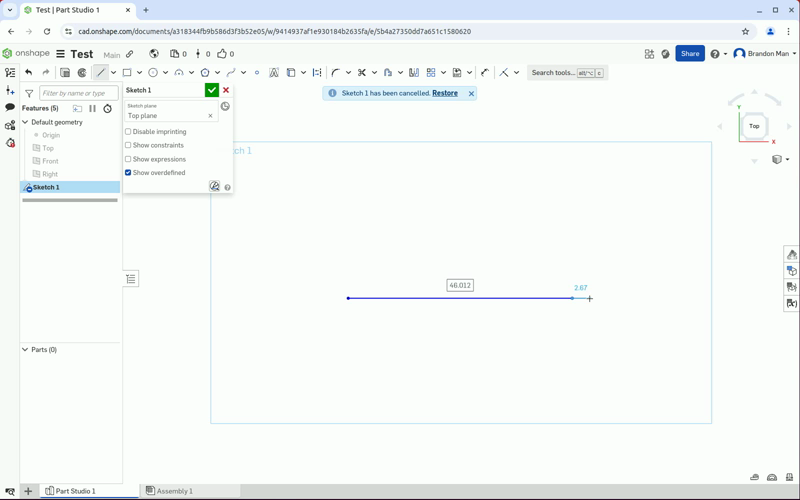
mouse_move(572, 267)
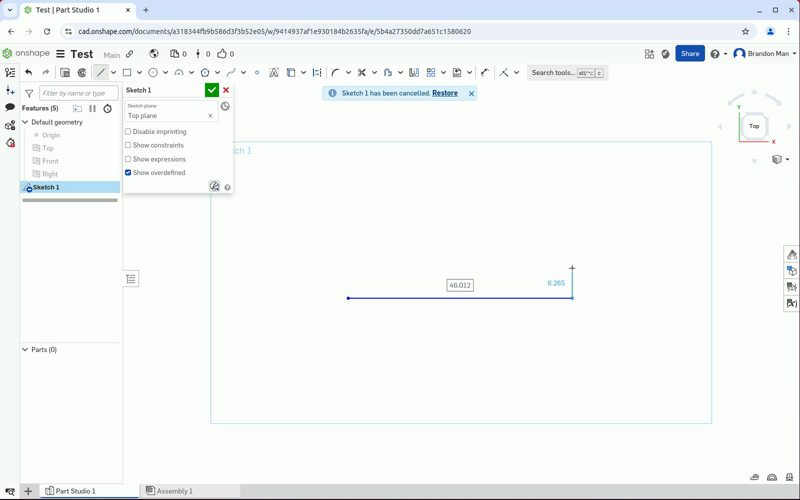
click(572, 267)
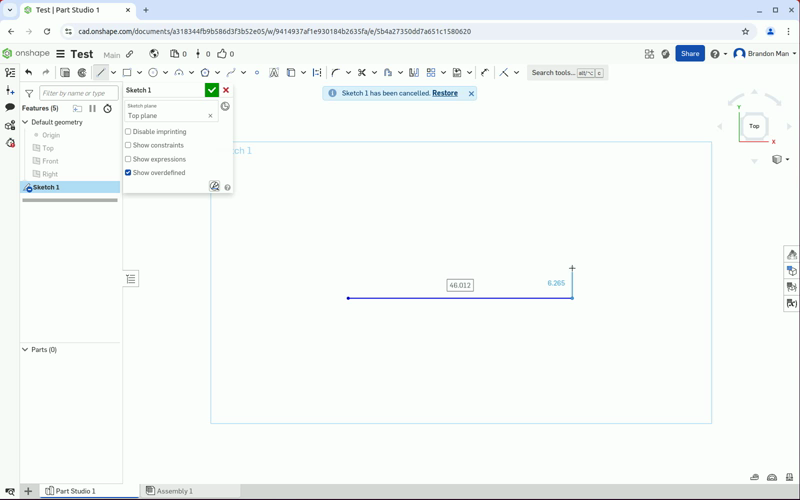
key_up(shift)
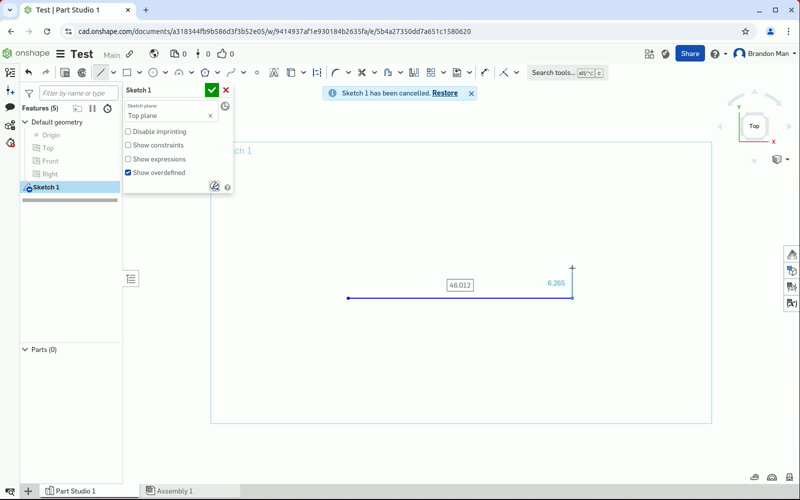
key_down(shift)
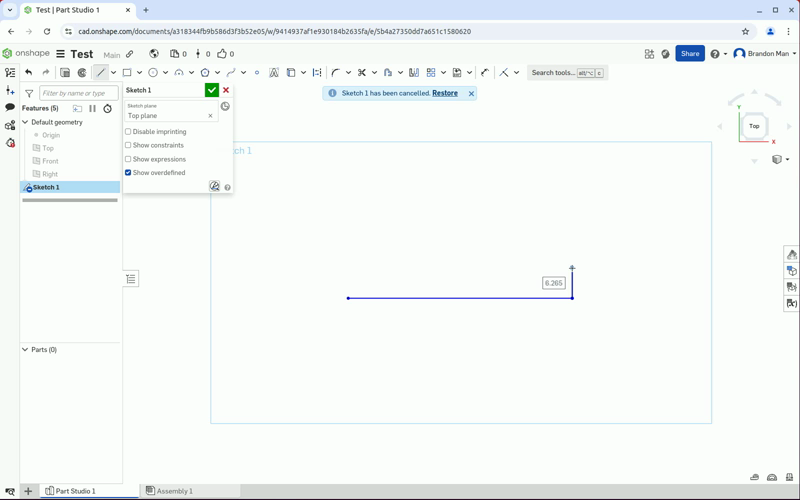
mouse_move(348, 267)
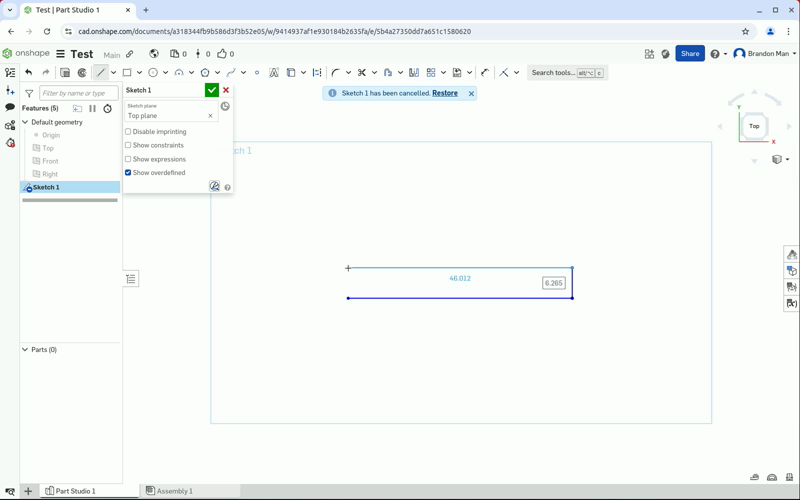
click(348, 267)
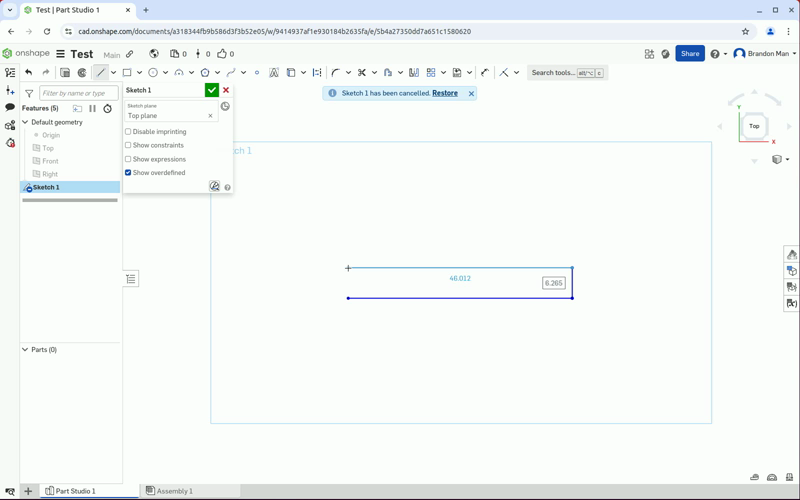
key_up(shift)
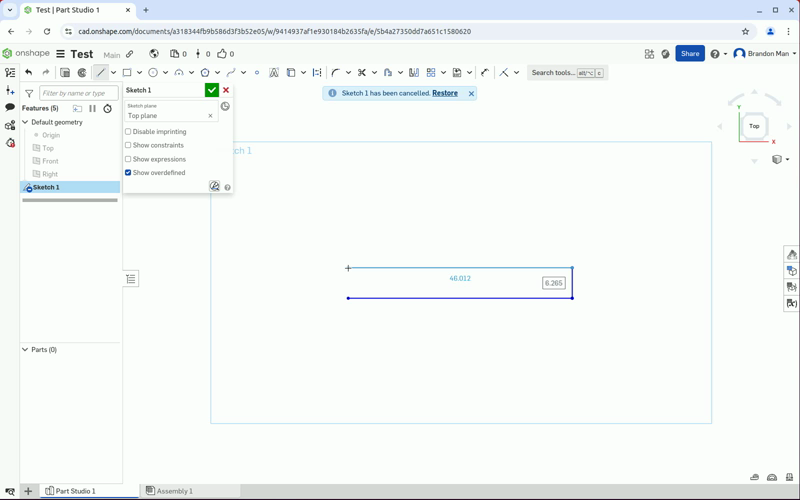
mouse_move(378, 267)
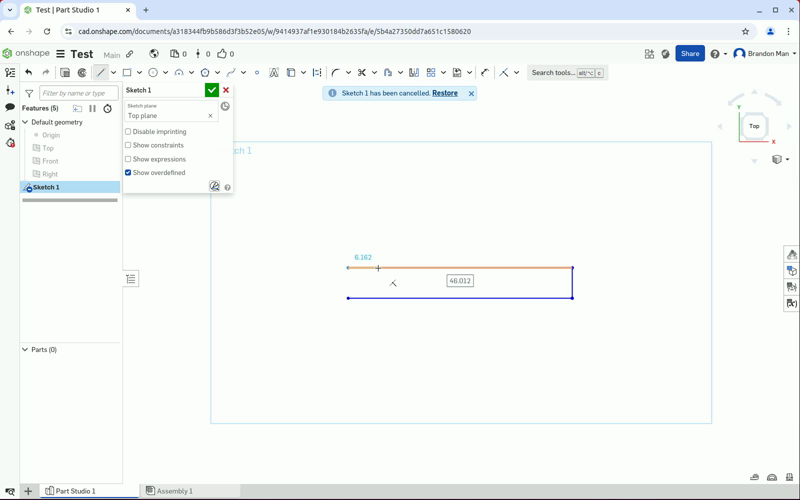
key_down(shift)
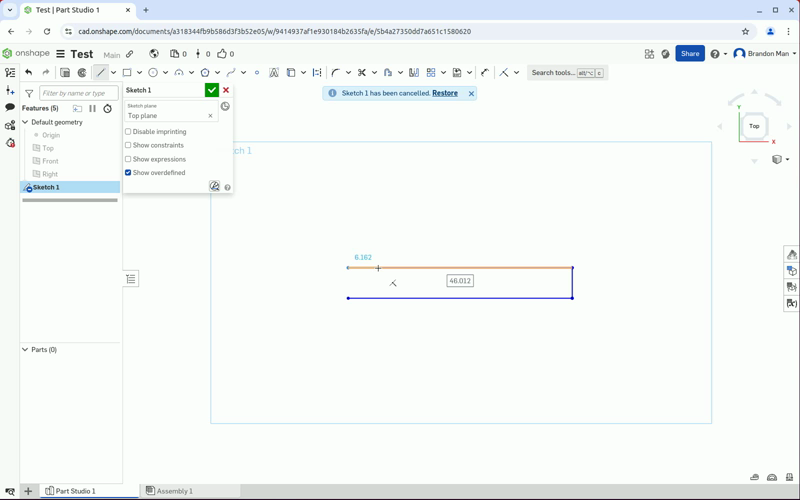
mouse_move(348, 298)
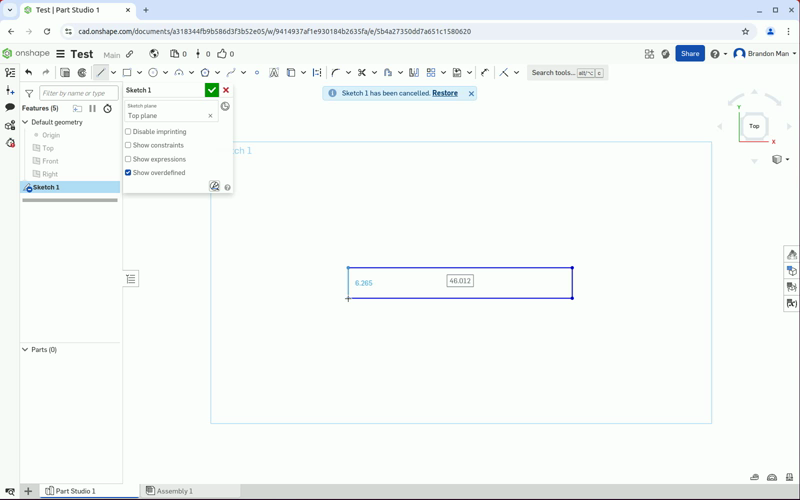
key_up(shift)
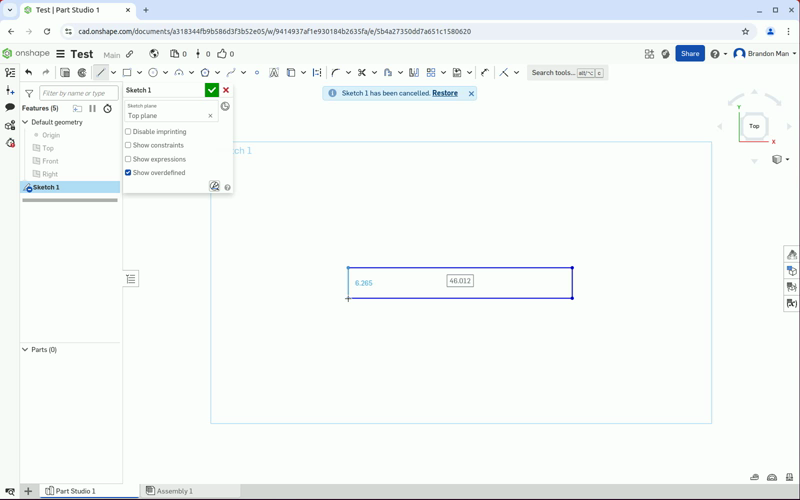
click(348, 298)
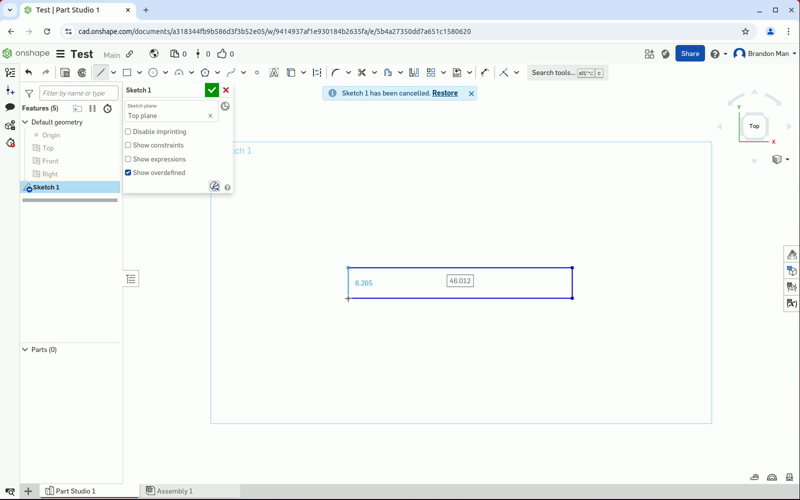
key(esc)
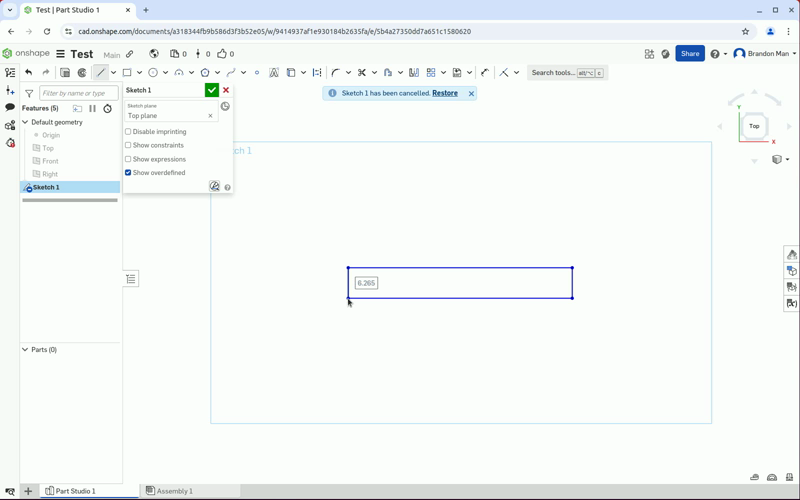
mouse_move(439, 291)
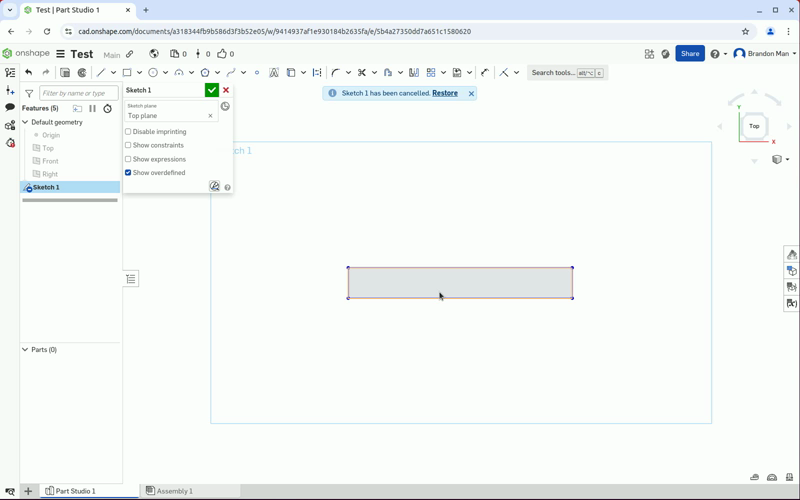
click(439, 291)
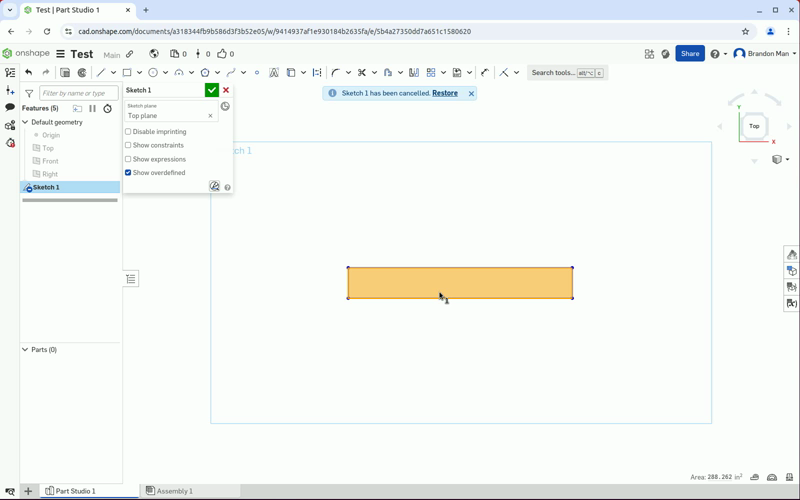
mouse_move(73, 352)
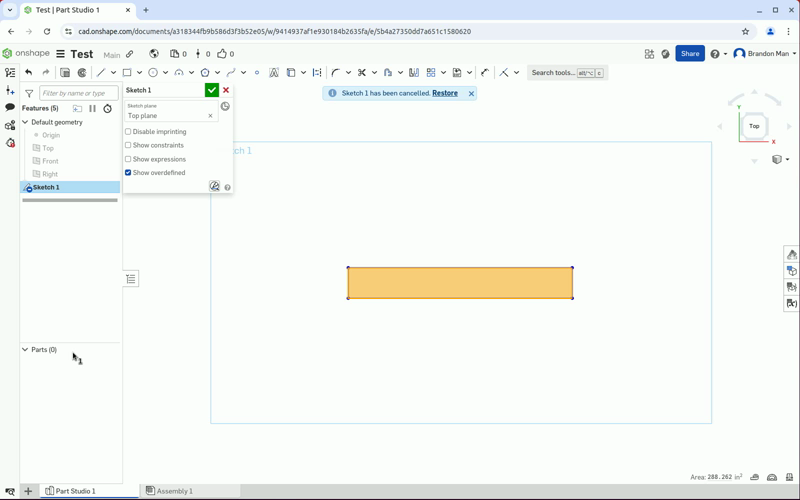
key(shift+y)
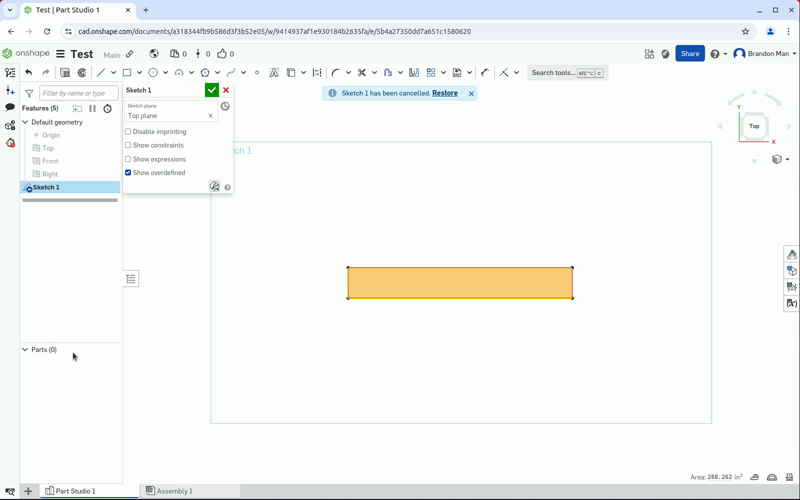
key(shift+e)
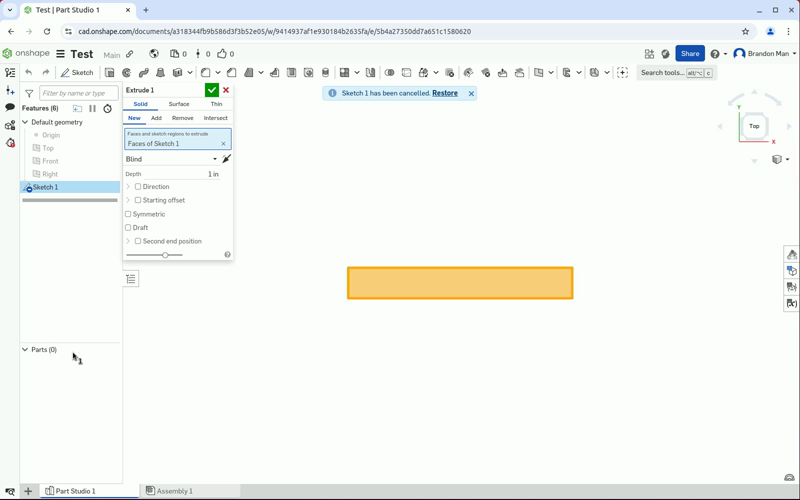
mouse_move(143, 106)
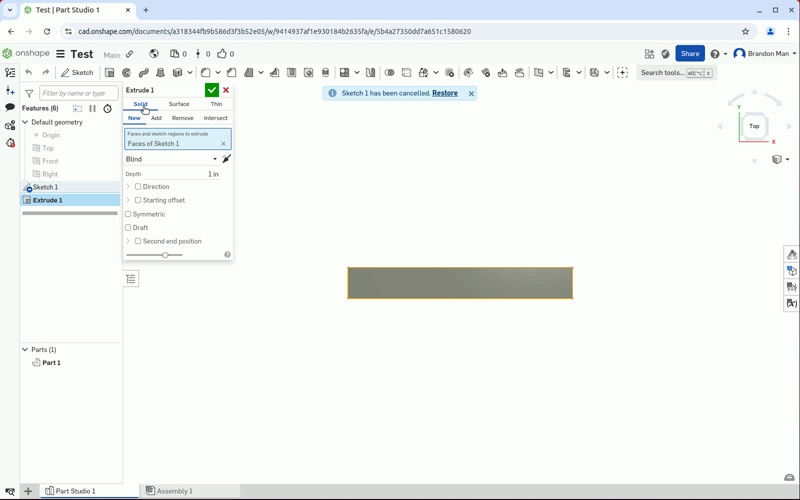
click(143, 106)
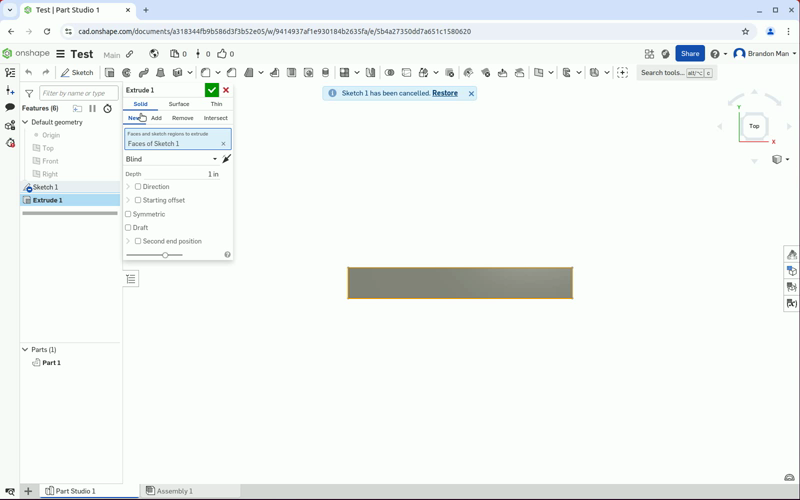
mouse_move(137, 120)
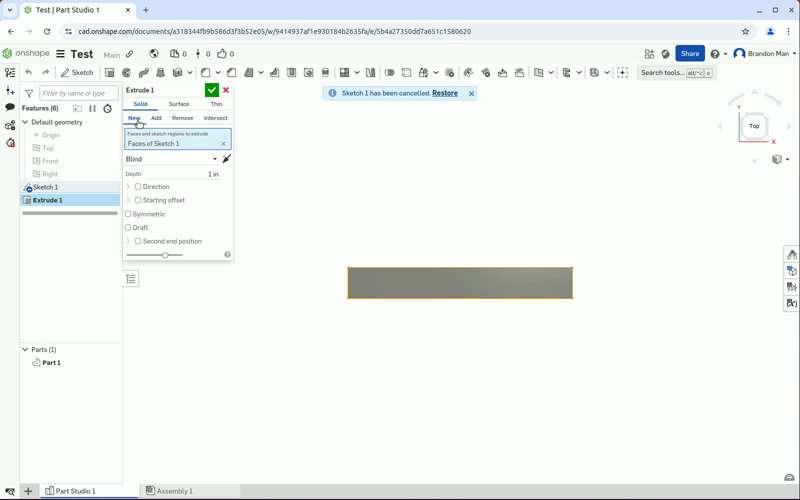
click(137, 120)
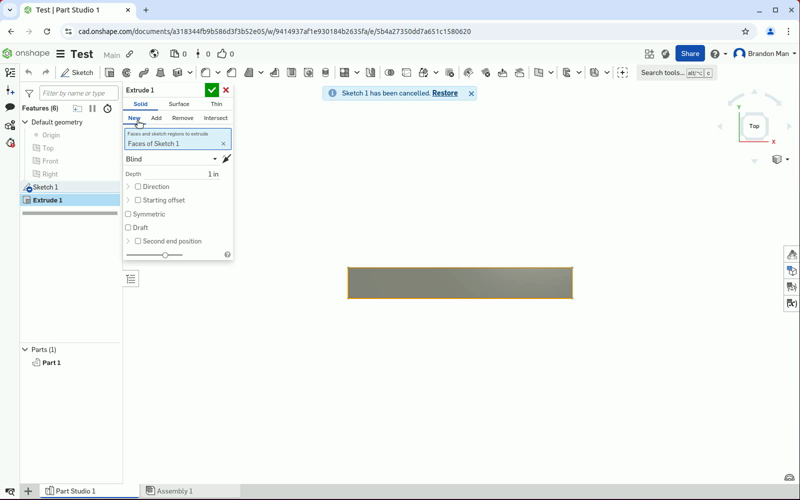
key(tab, 4)
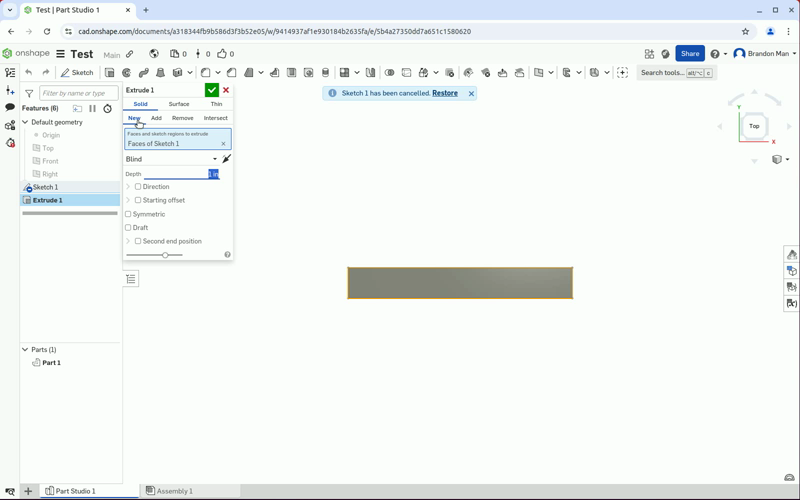
text(0.722)
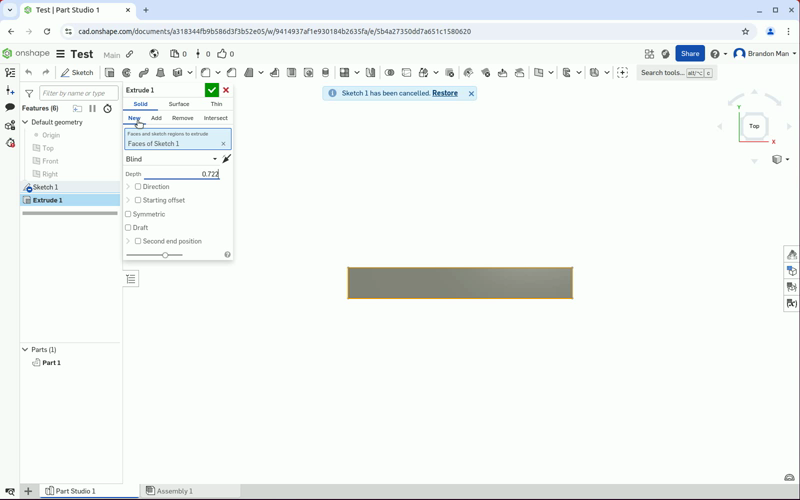
key(enter)
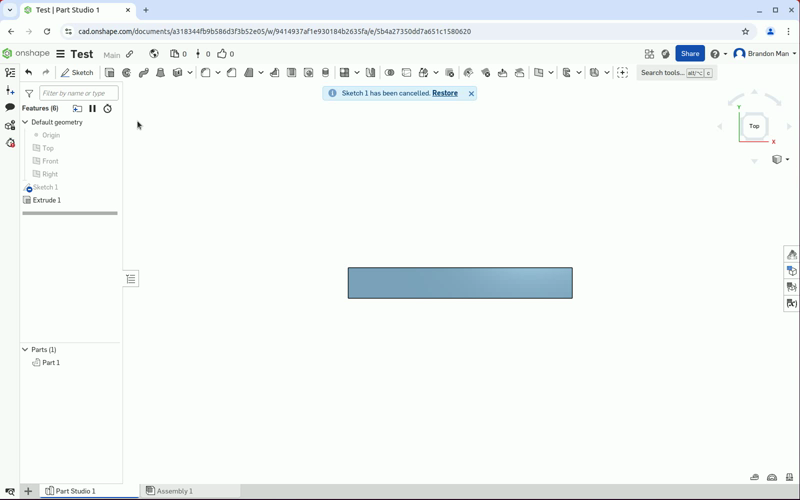
key(shift+h)
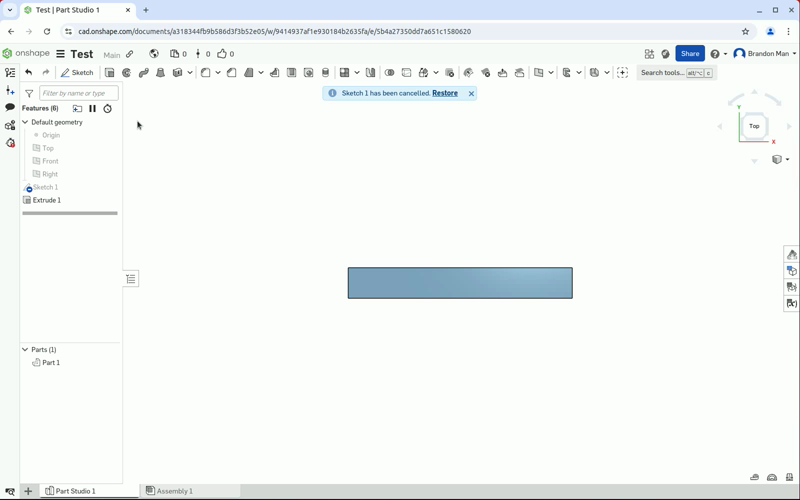
key(shift+h)
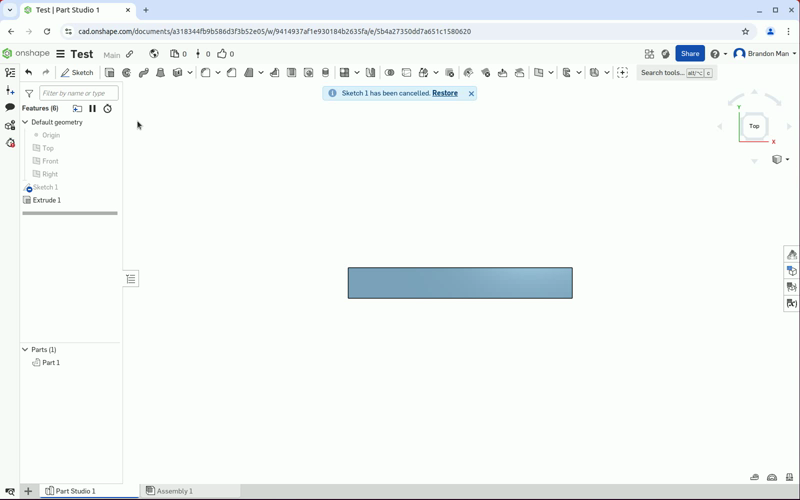
mouse_move(73, 189)
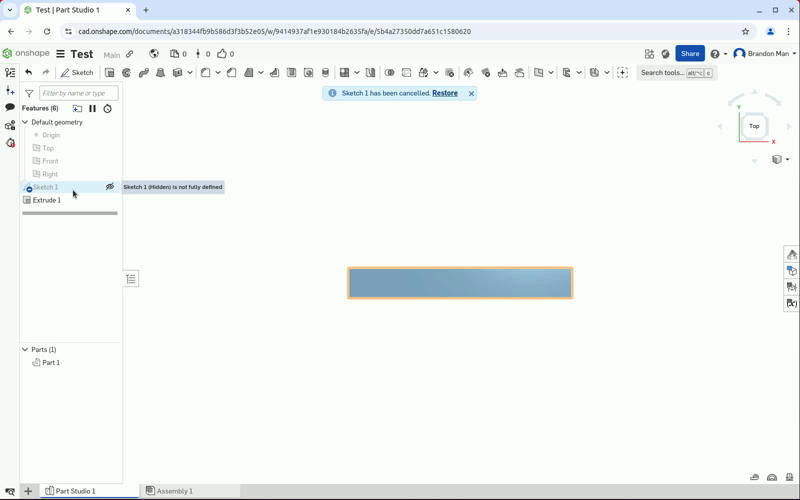
click(73, 189)
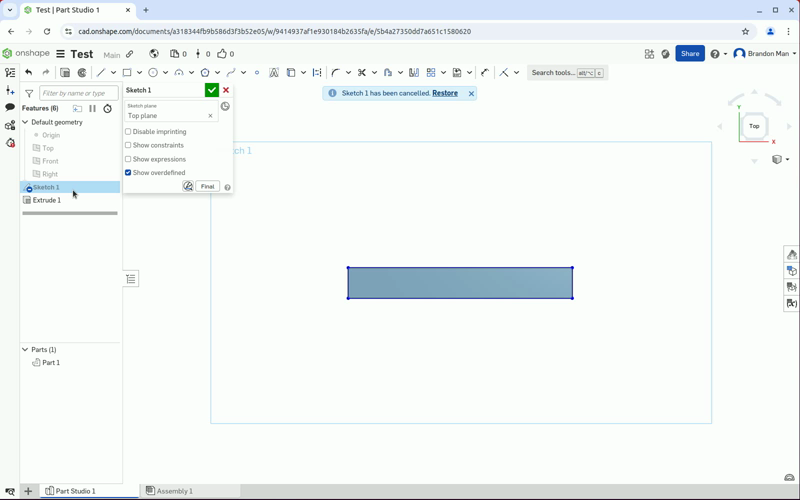
mouse_move(229, 92)
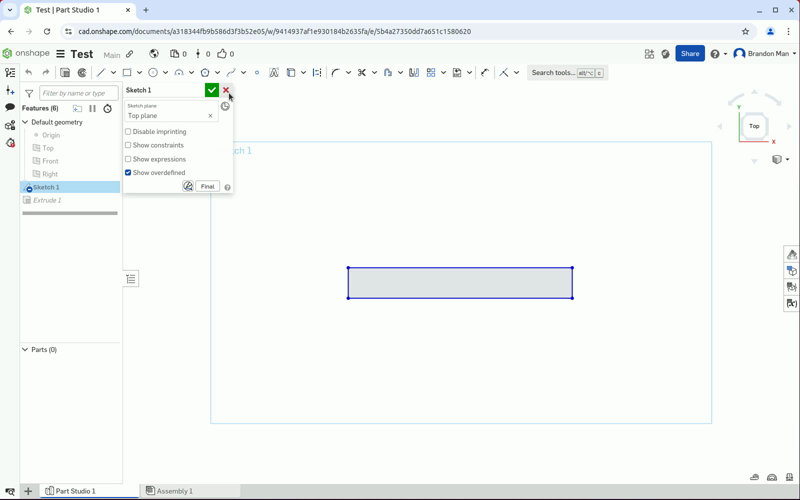
click(229, 92)
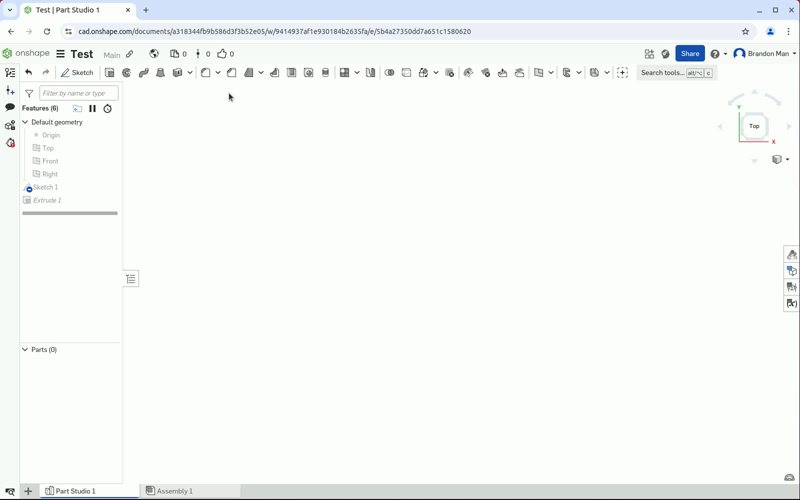
mouse_move(541, 75)
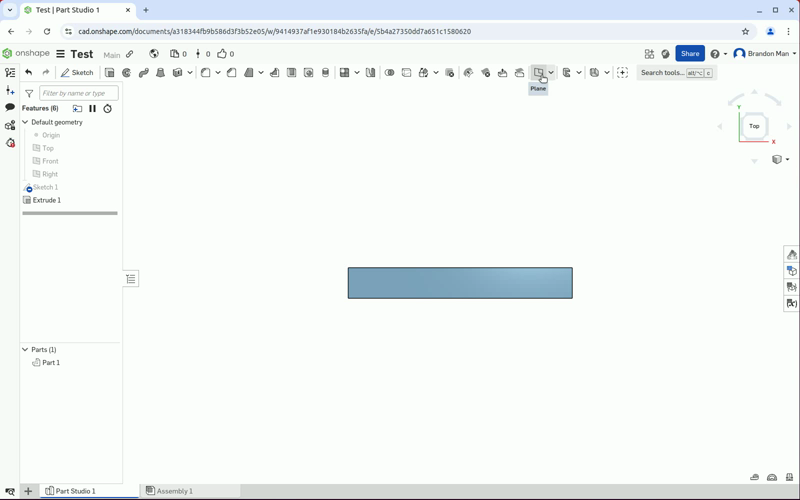
click(541, 75)
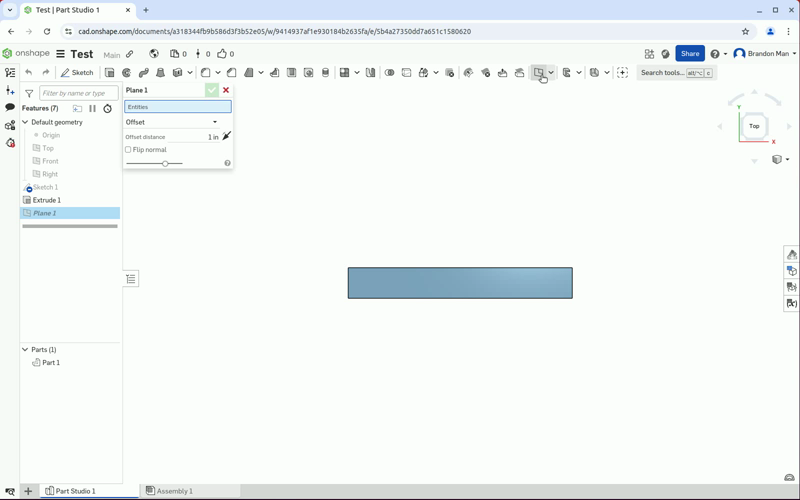
mouse_move(73, 150)
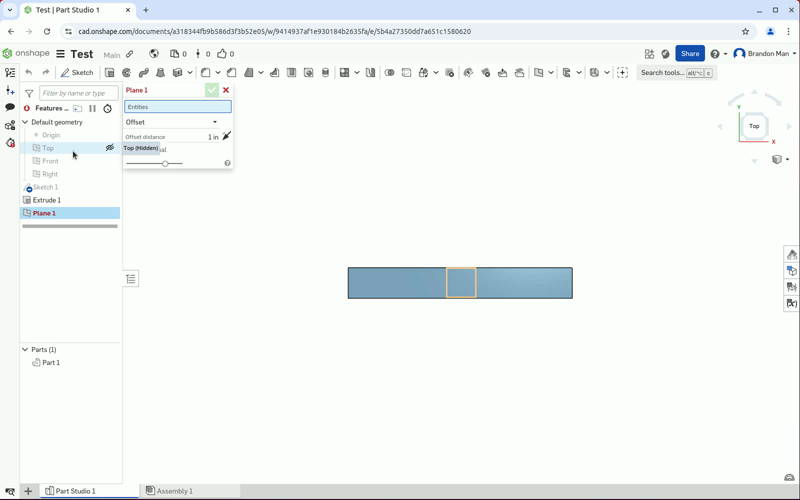
click(73, 150)
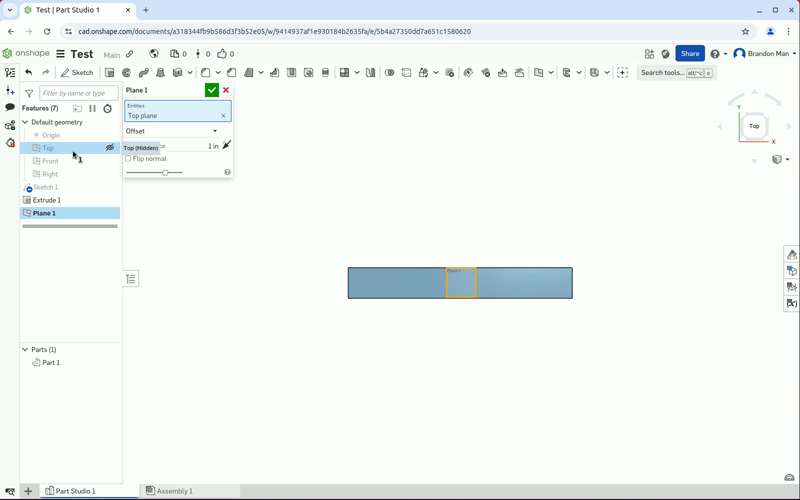
key(tab, 2)
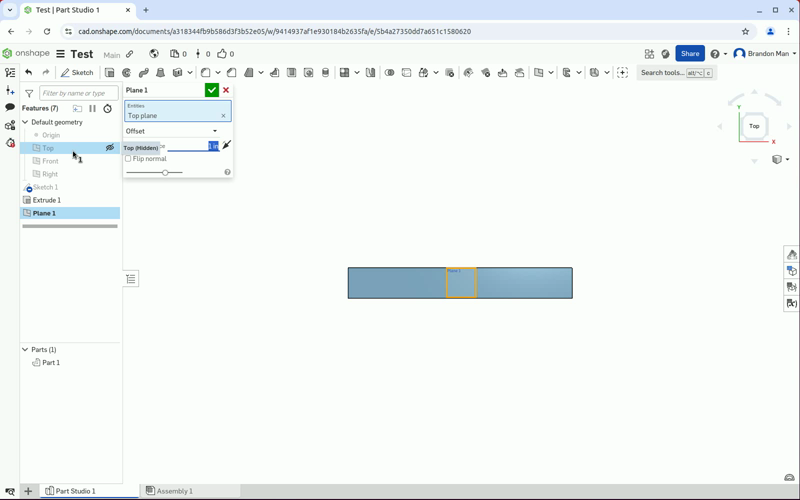
text(0.709)
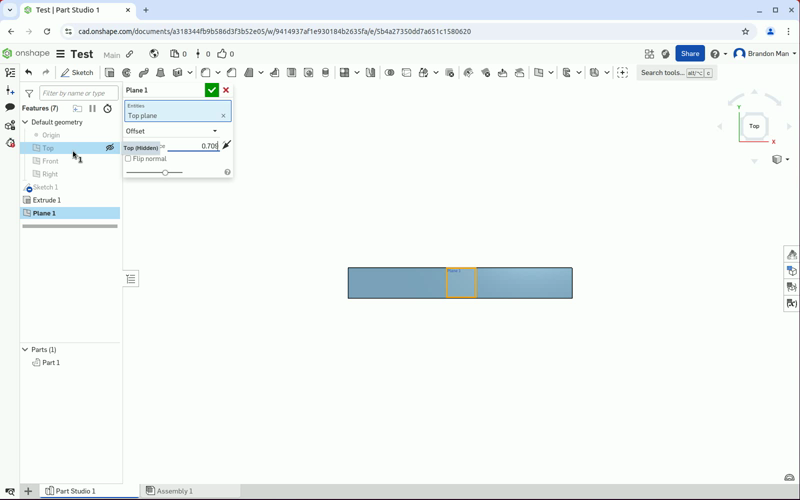
key(enter, 2)
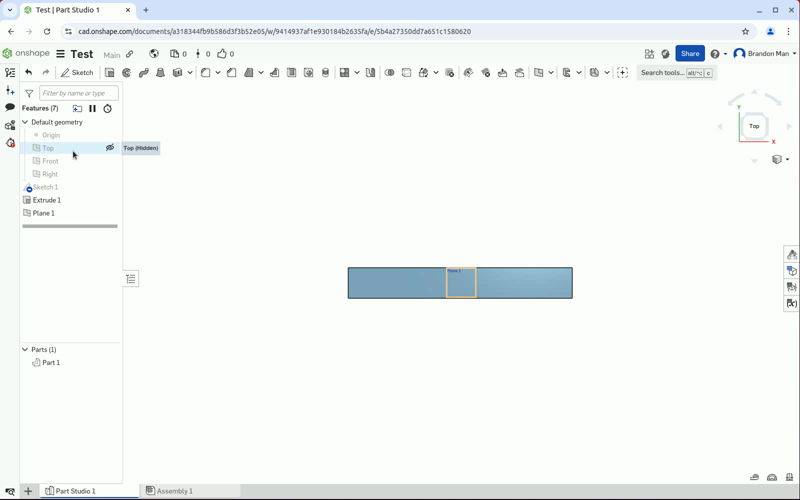
key(shift+s)
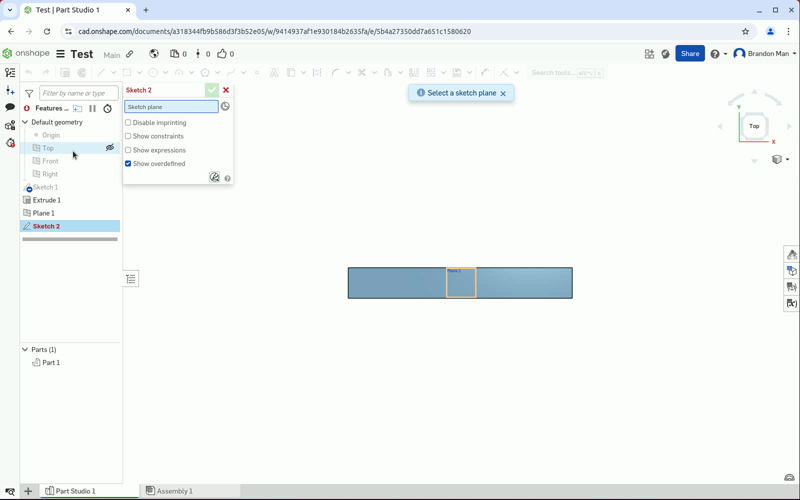
mouse_move(73, 215)
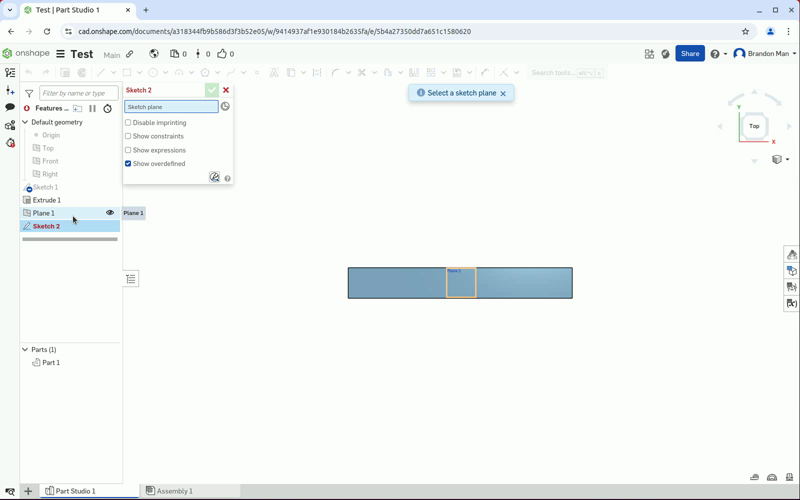
click(73, 215)
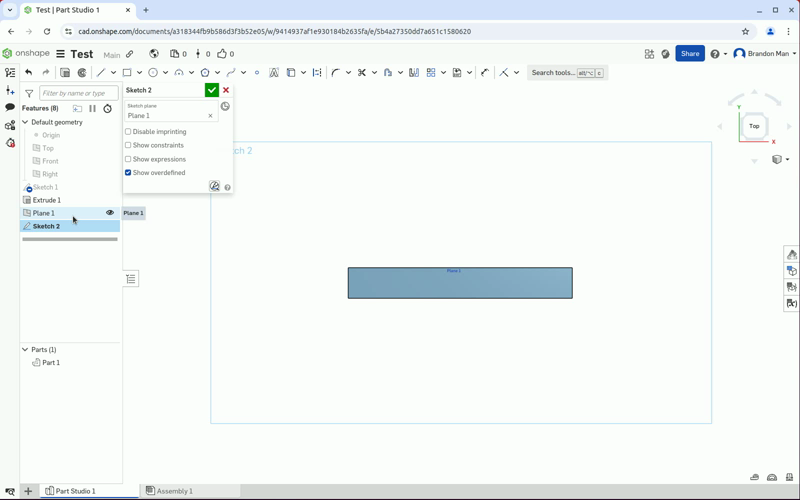
mouse_move(73, 352)
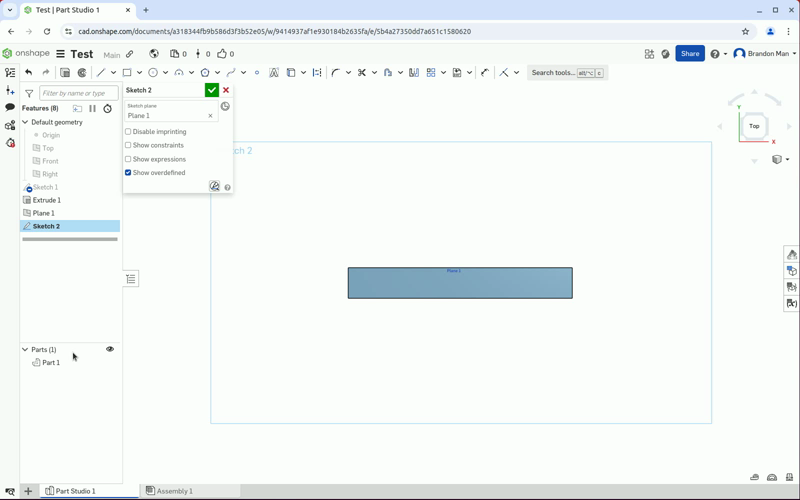
key(y)
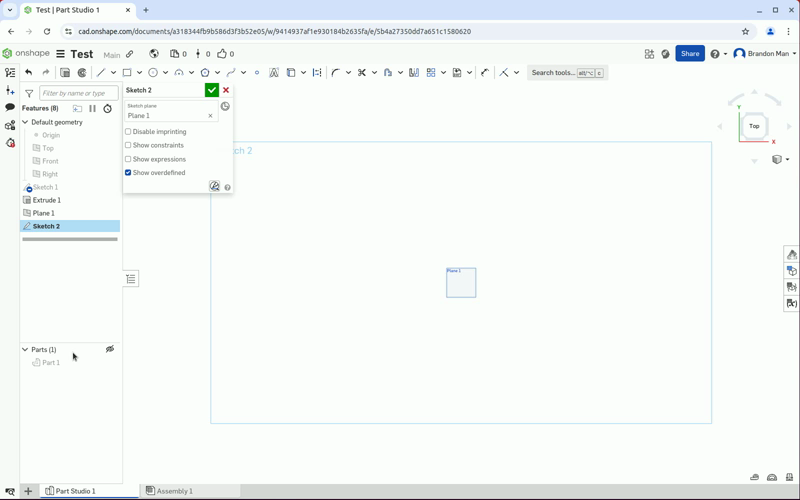
key(c)
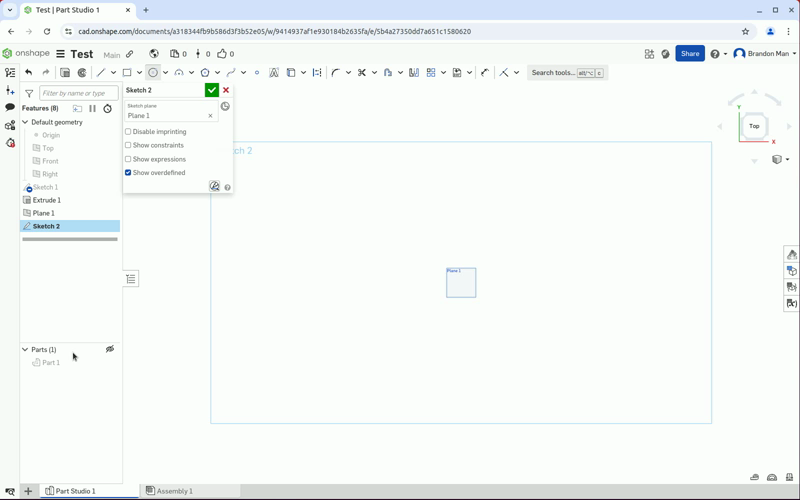
key_down(shift)
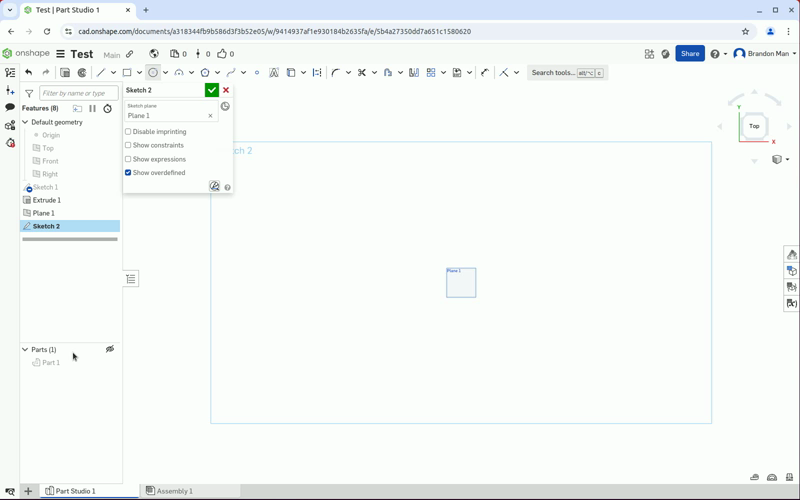
mouse_move(461, 282)
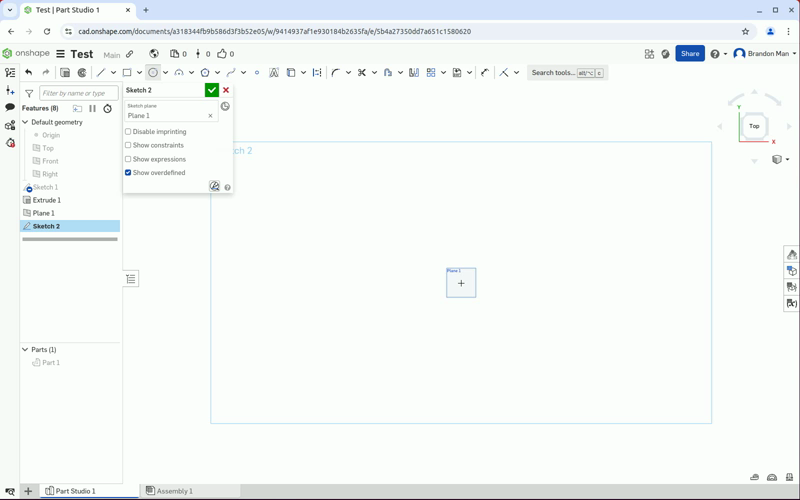
click(461, 282)
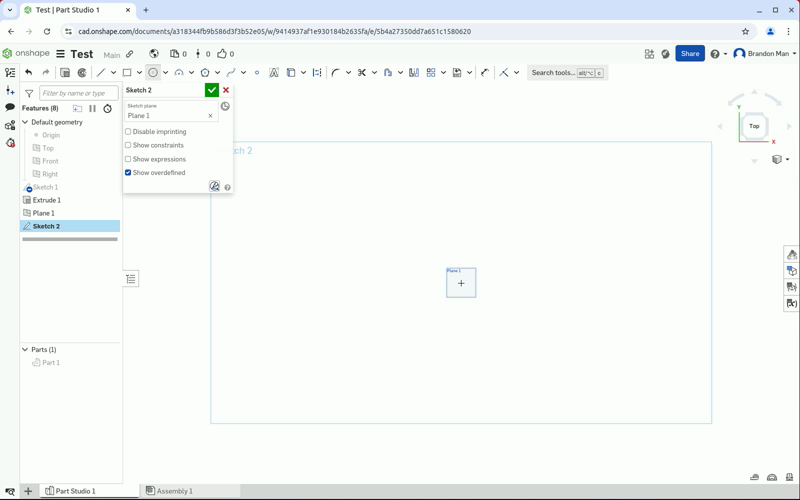
key_up(shift)
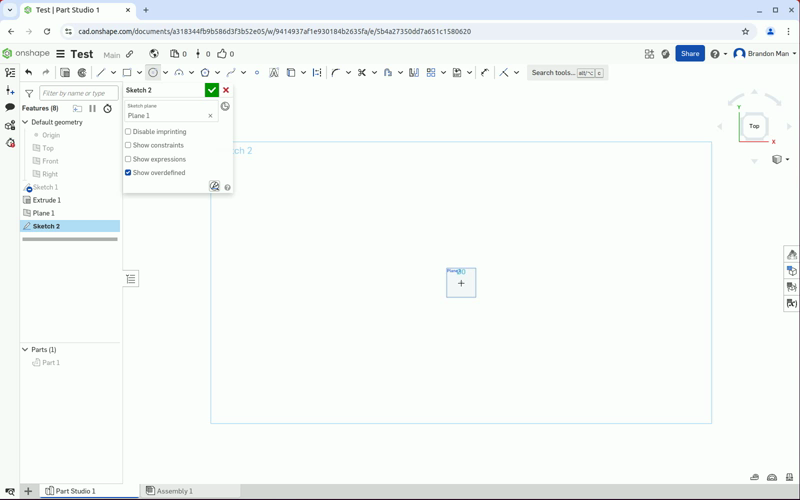
mouse_move(472, 282)
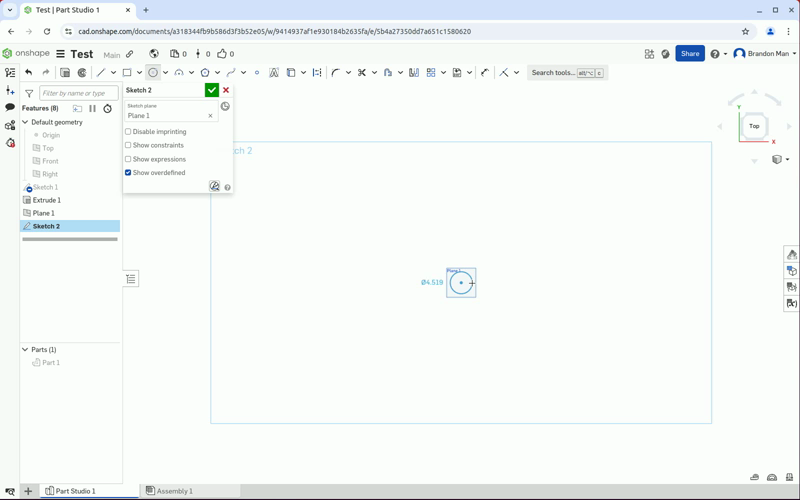
click(472, 282)
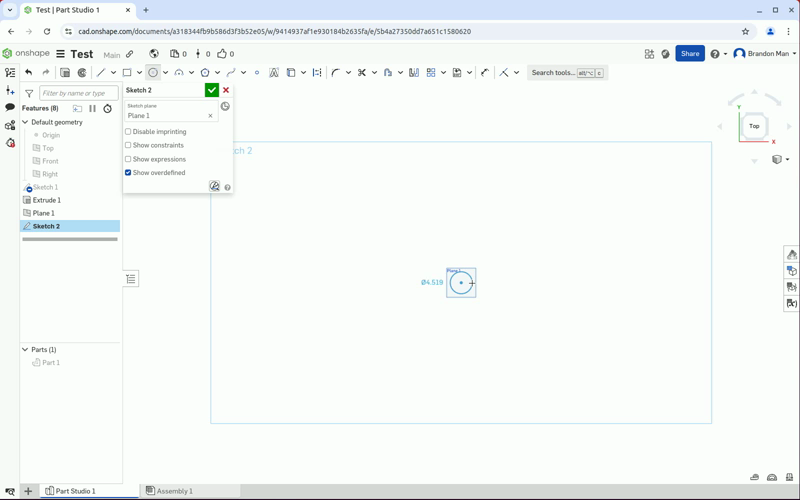
key(esc)
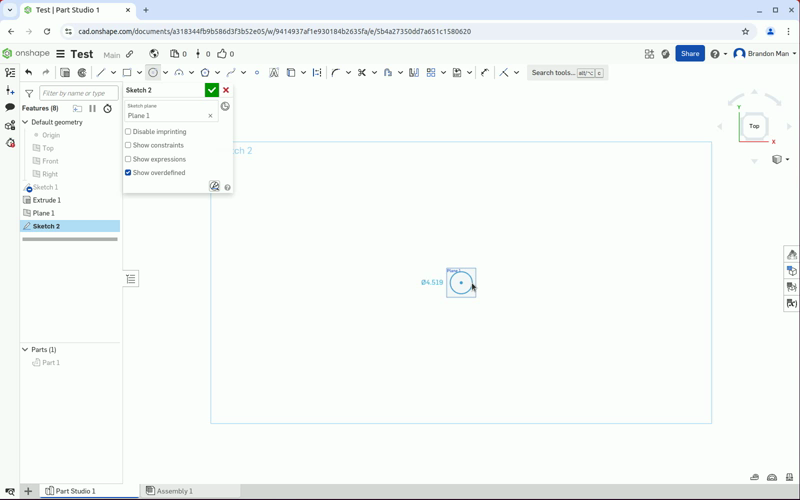
mouse_move(470, 286)
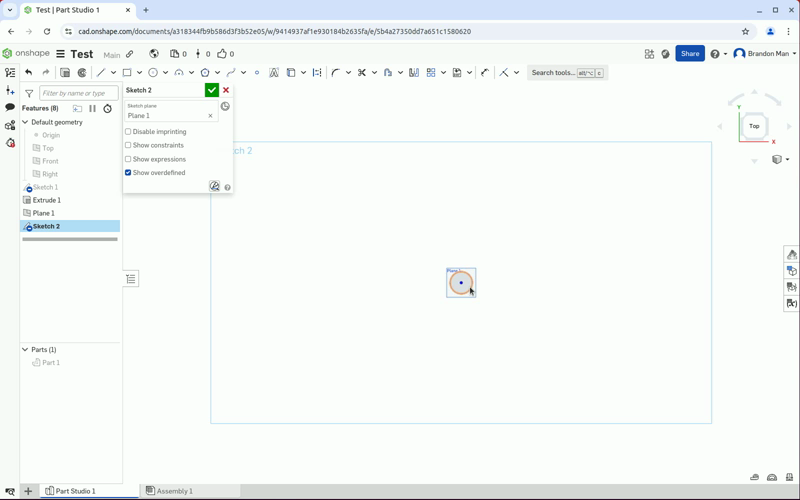
scroll(6)
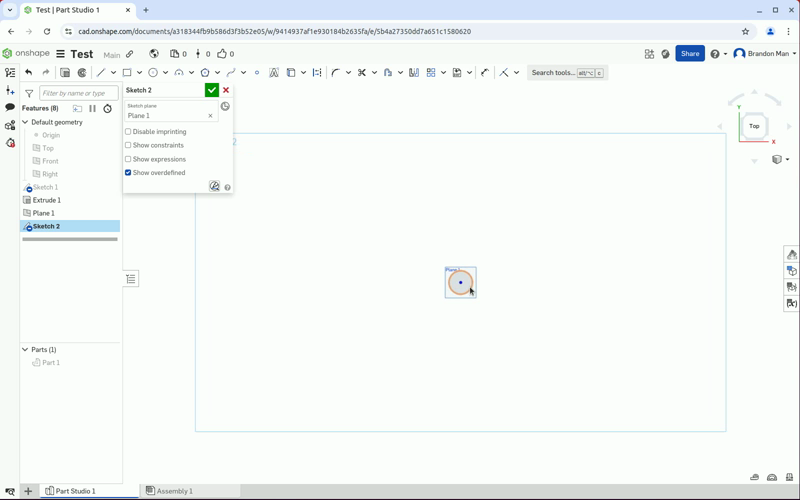
scroll(6)
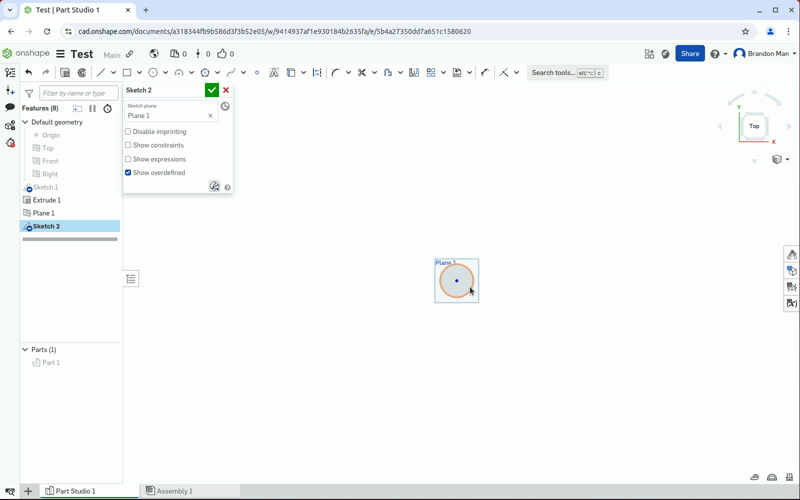
scroll(6)
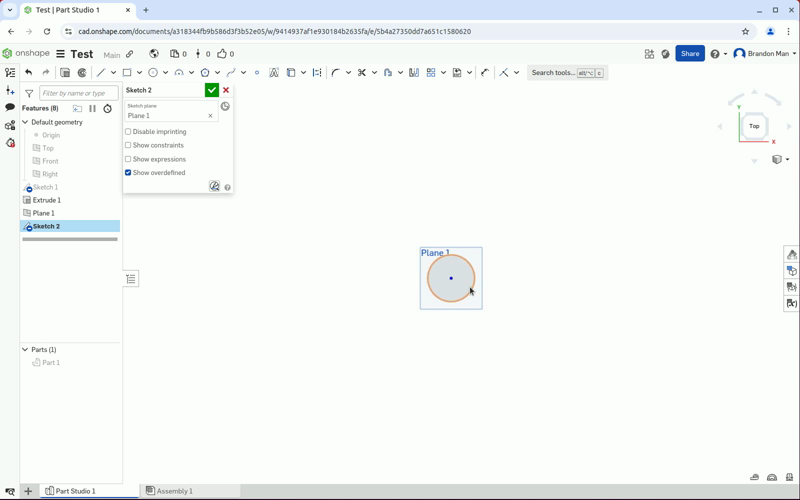
scroll(6)
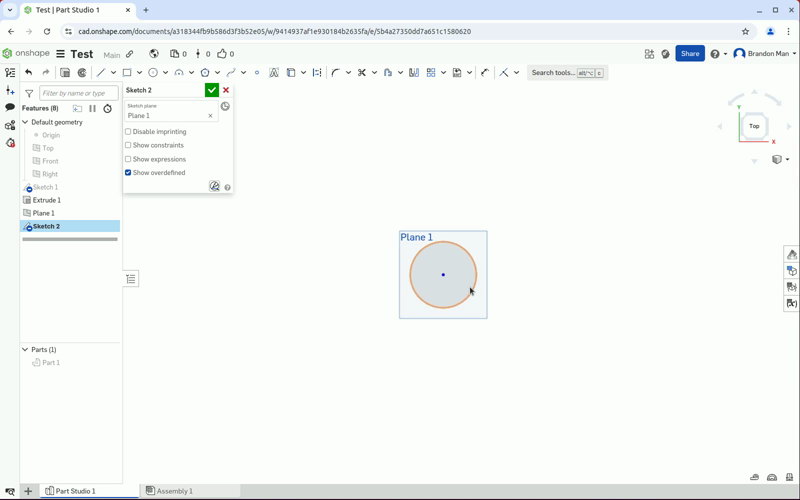
scroll(6)
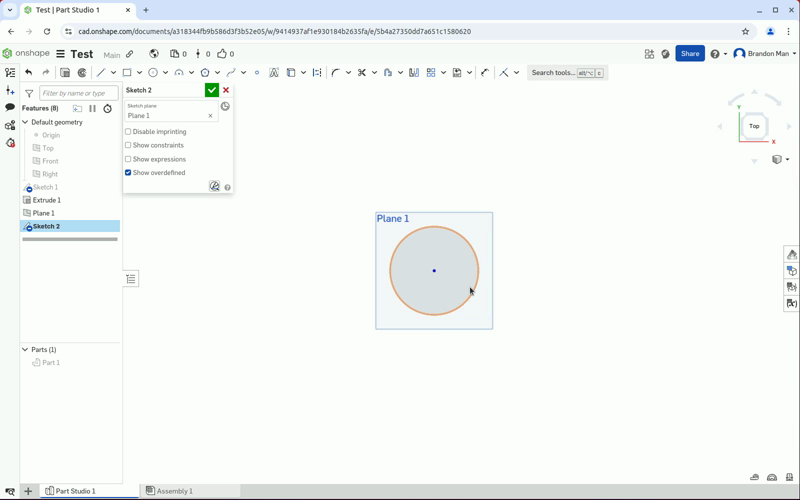
scroll(6)
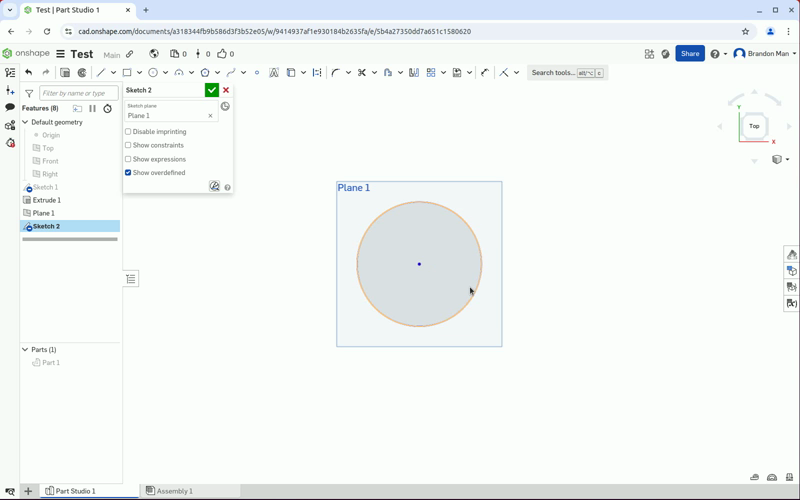
scroll(6)
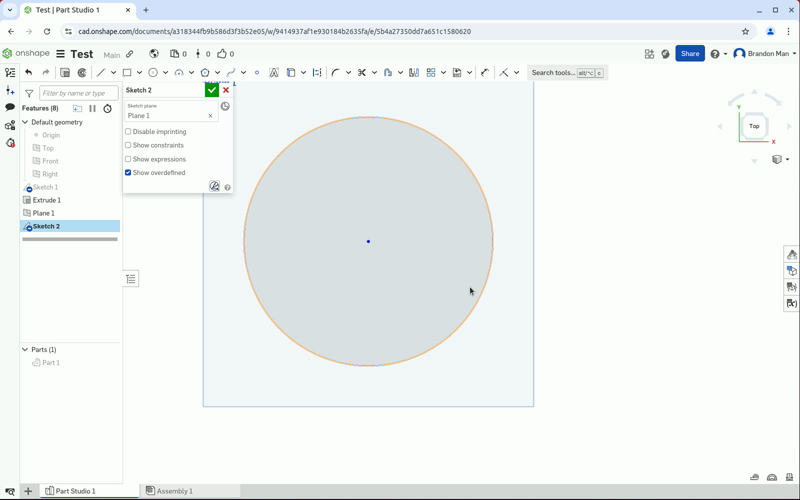
click(470, 286)
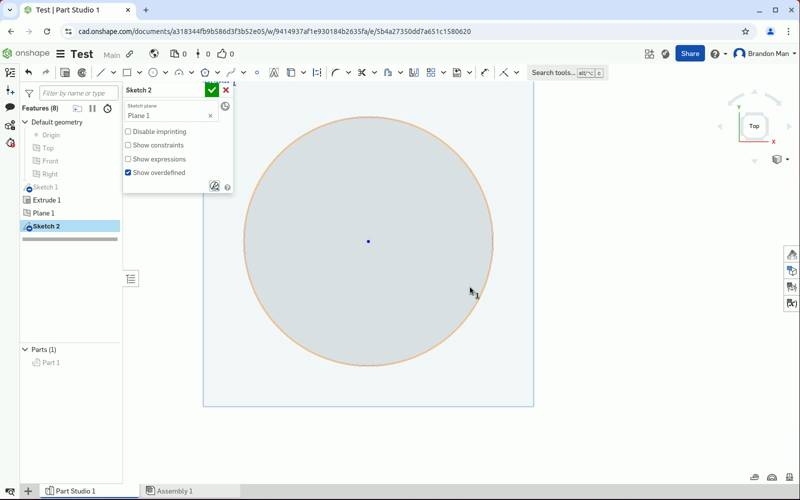
scroll(-6)
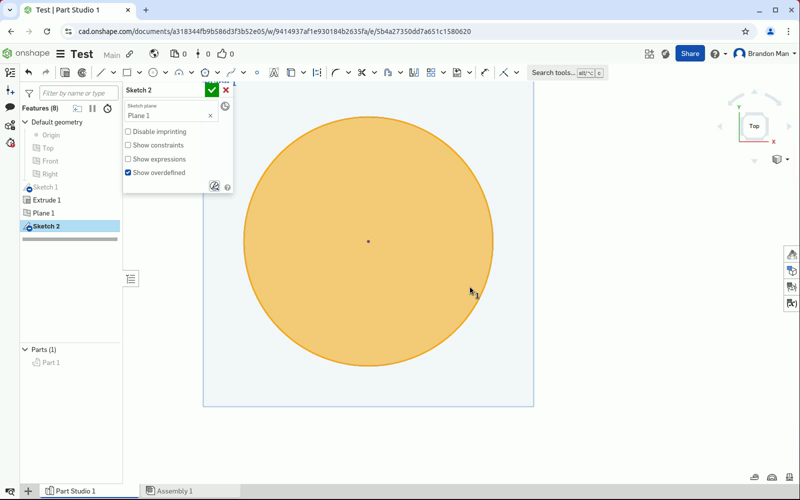
scroll(-6)
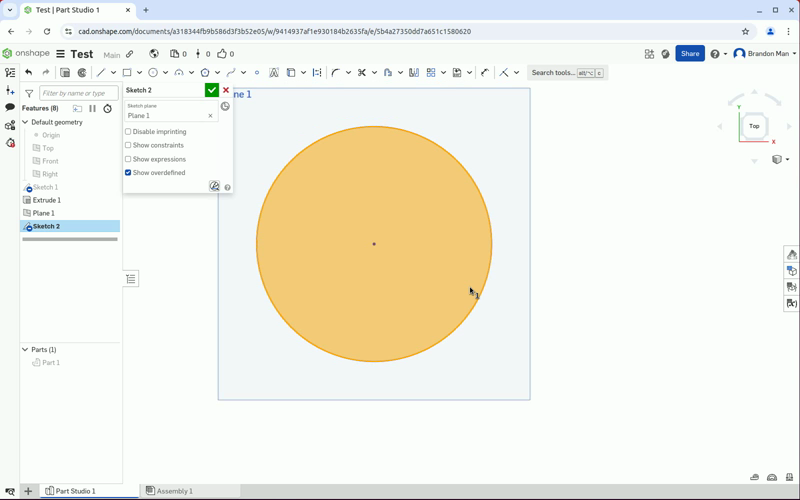
scroll(-6)
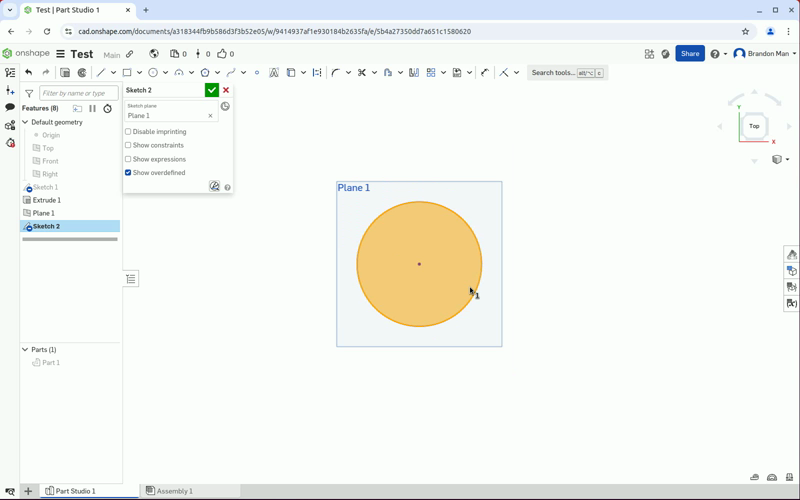
scroll(-6)
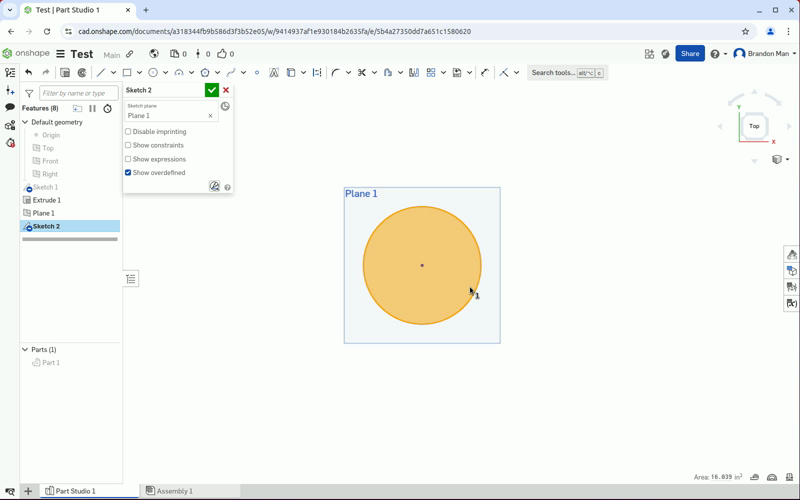
scroll(-6)
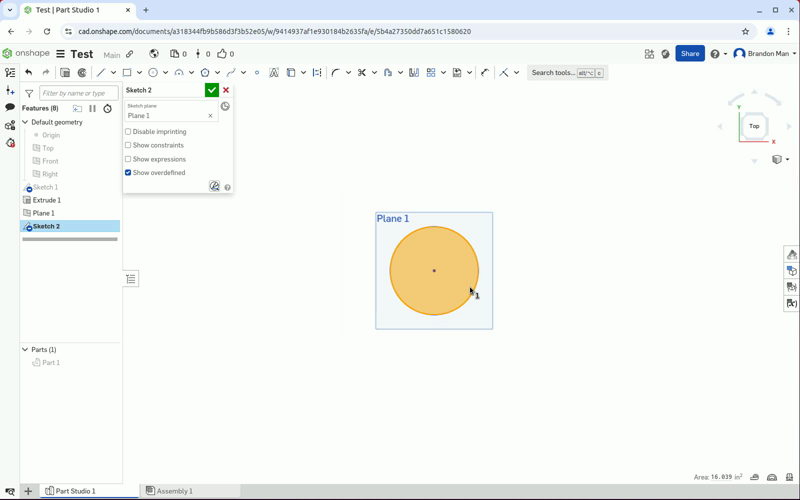
scroll(-6)
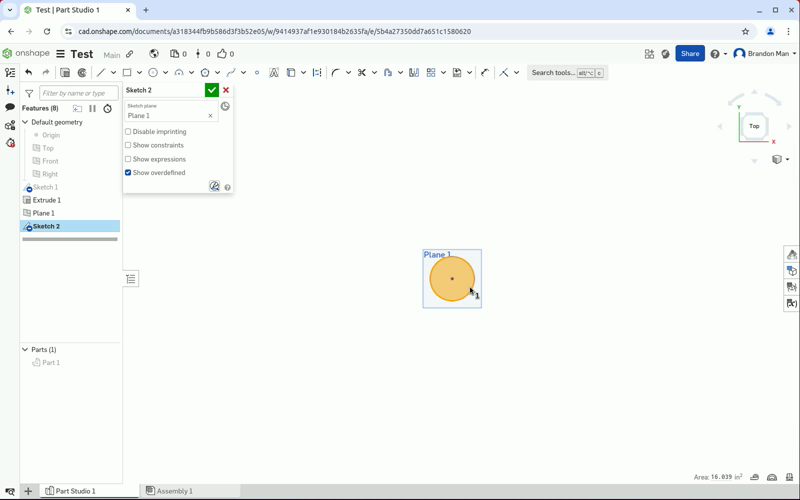
scroll(-6)
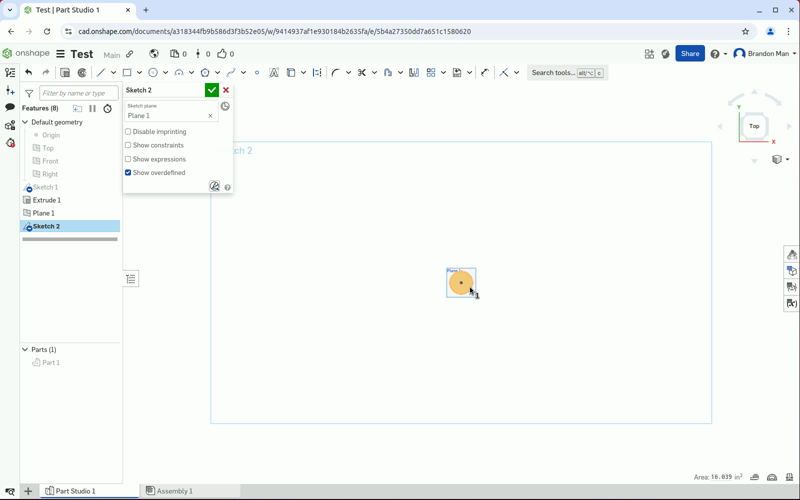
mouse_move(73, 352)
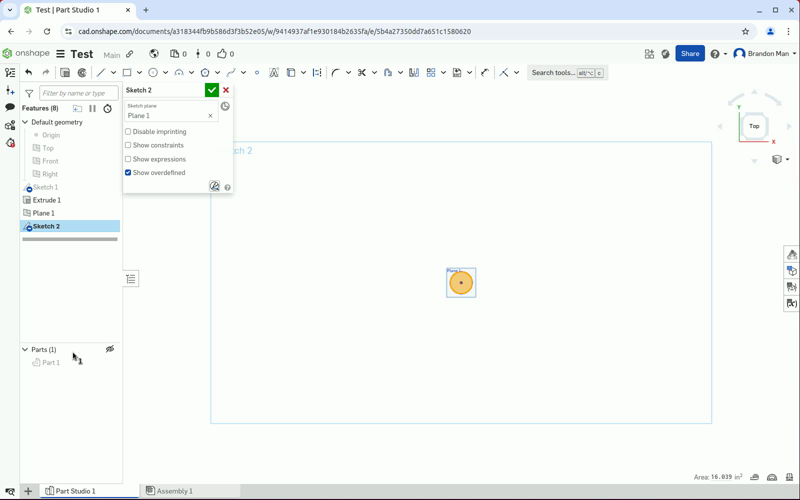
key(shift+y)
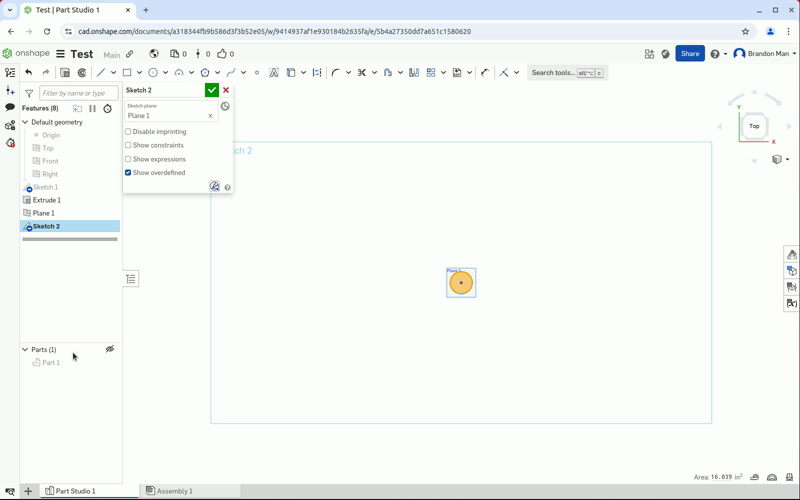
key(shift+e)
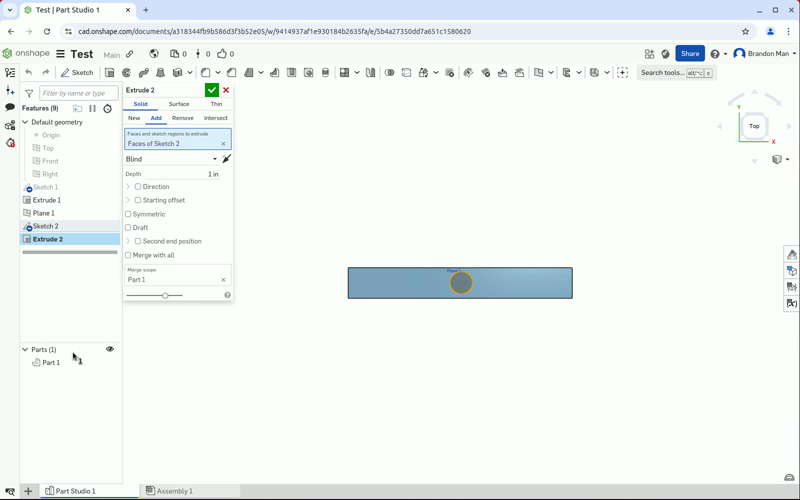
mouse_move(143, 106)
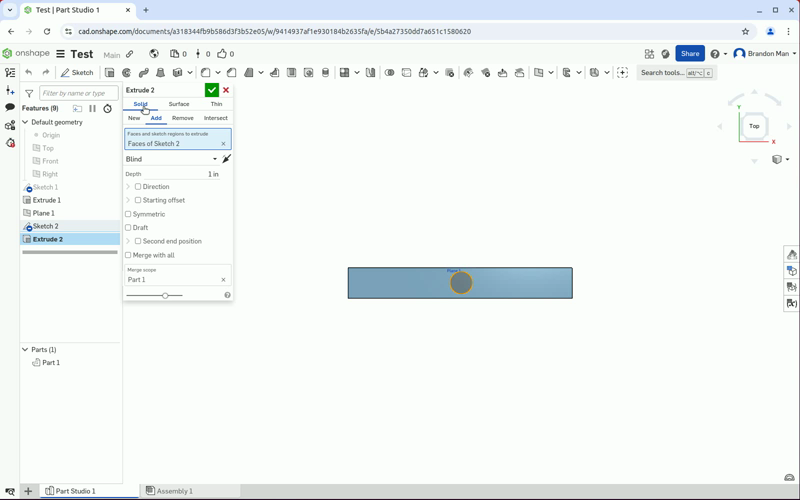
click(143, 106)
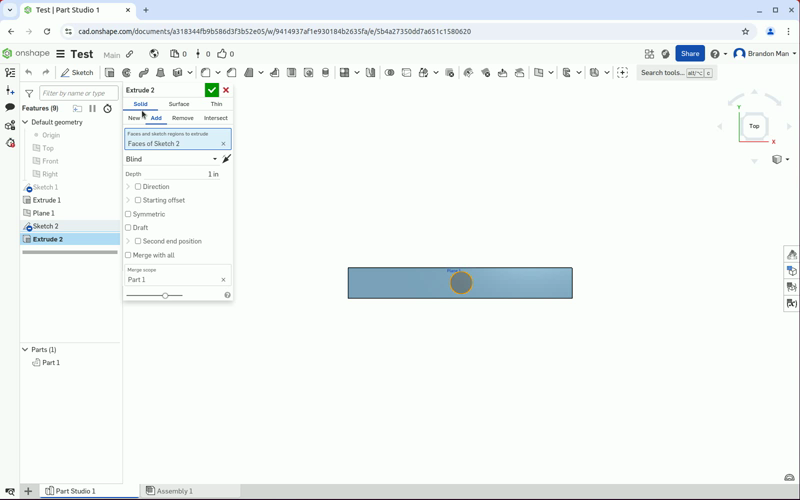
mouse_move(137, 120)
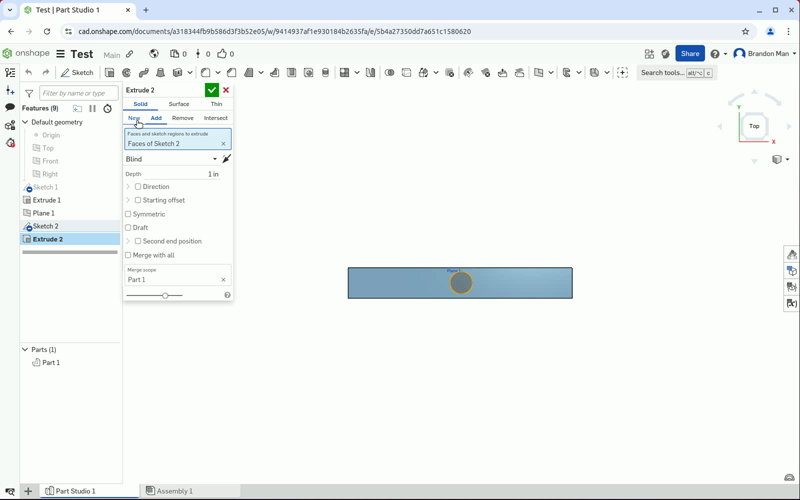
click(137, 120)
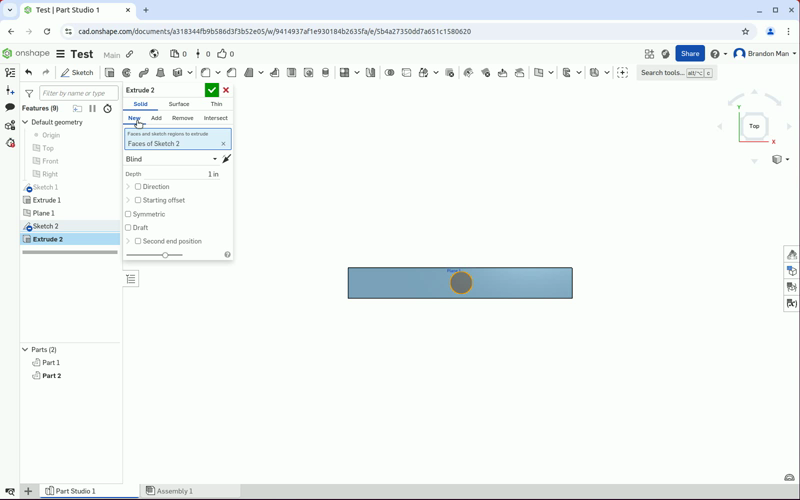
key(tab, 4)
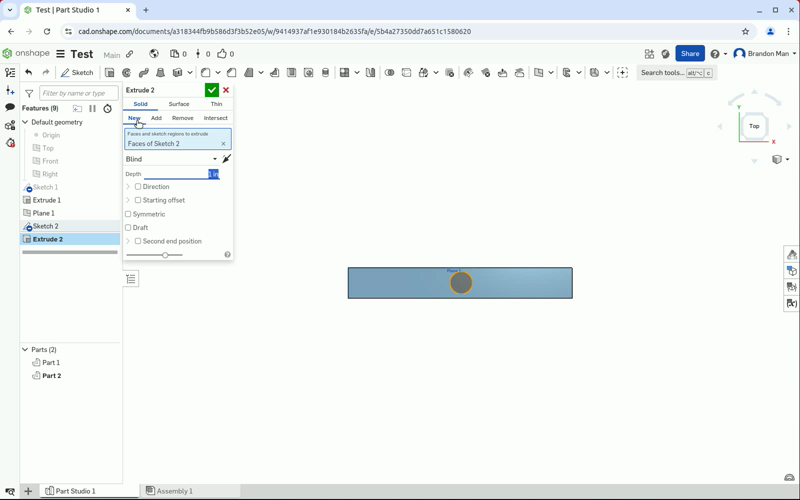
text(7.703)
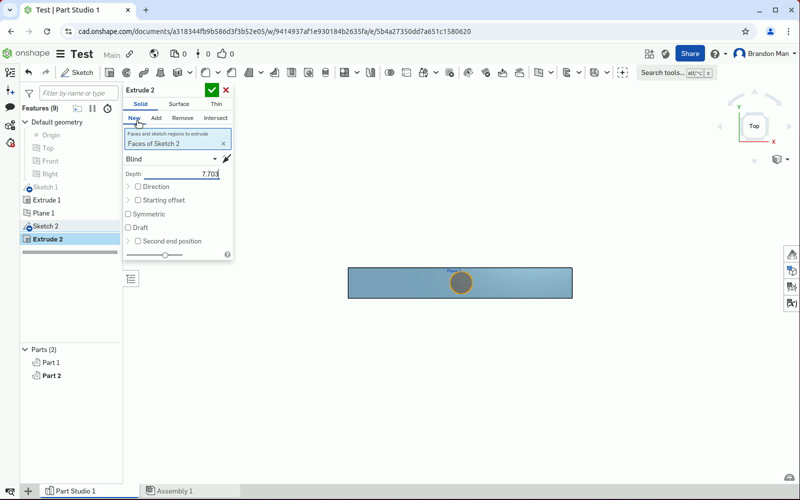
key(enter)
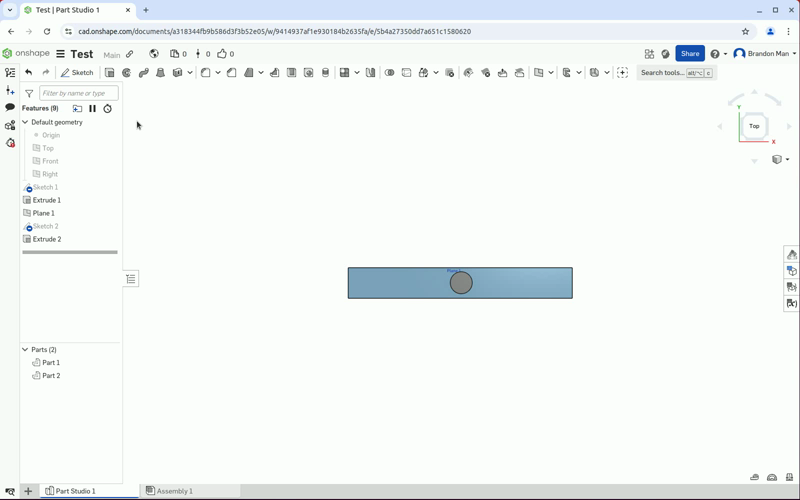
key(shift+h)
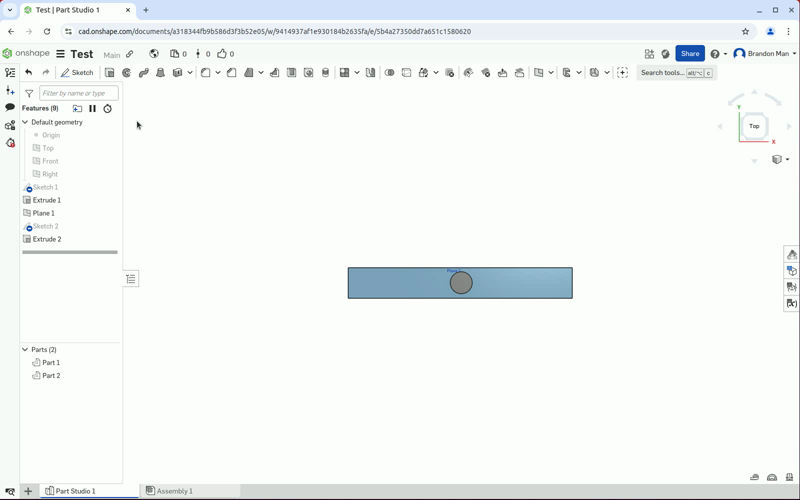
key(shift+h)
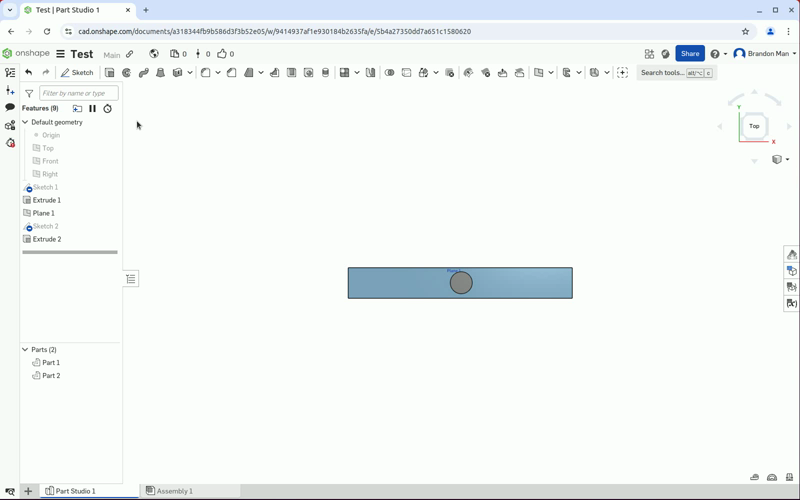
mouse_move(73, 189)
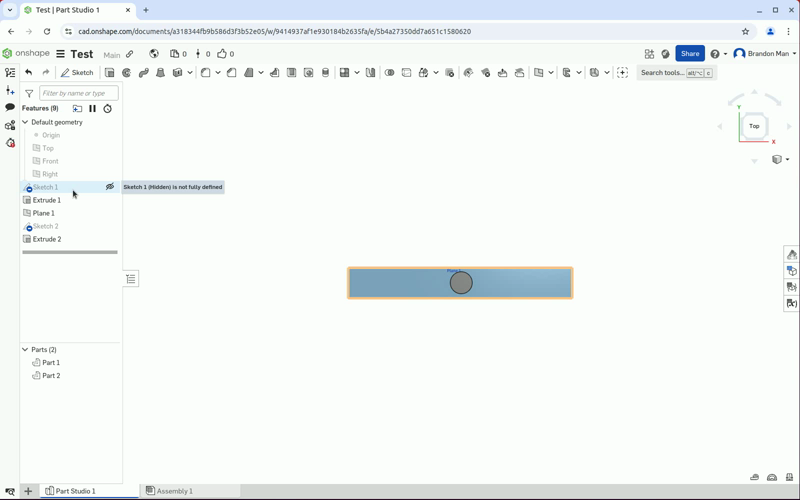
click(73, 189)
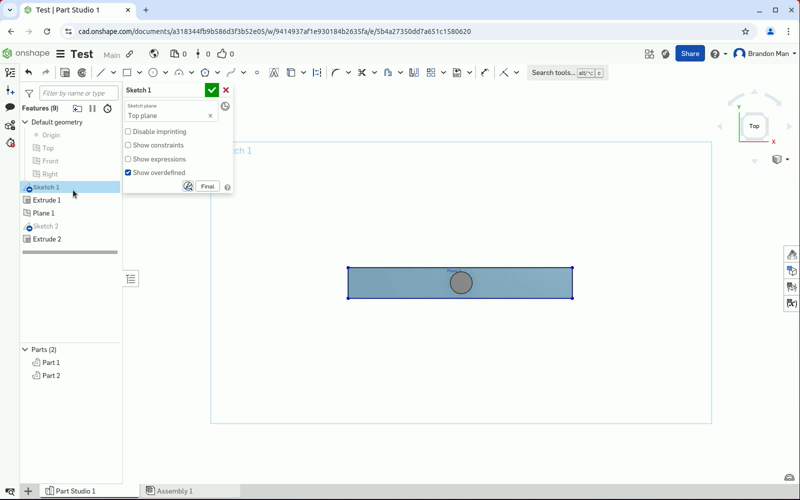
mouse_move(229, 92)
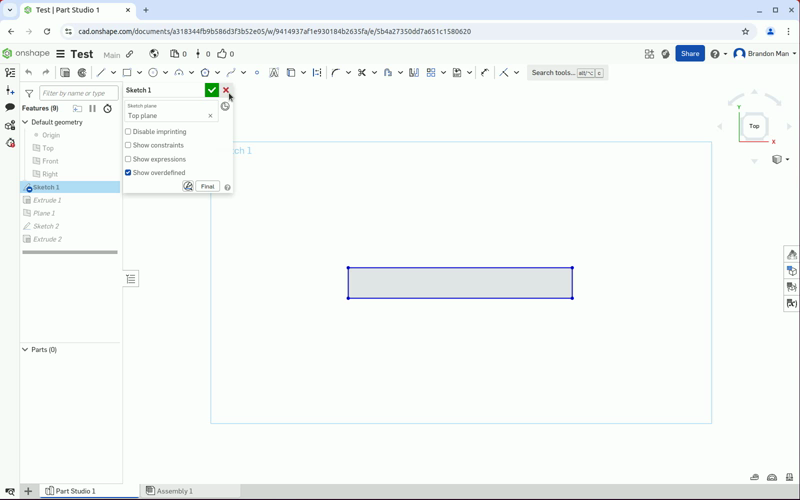
click(229, 92)
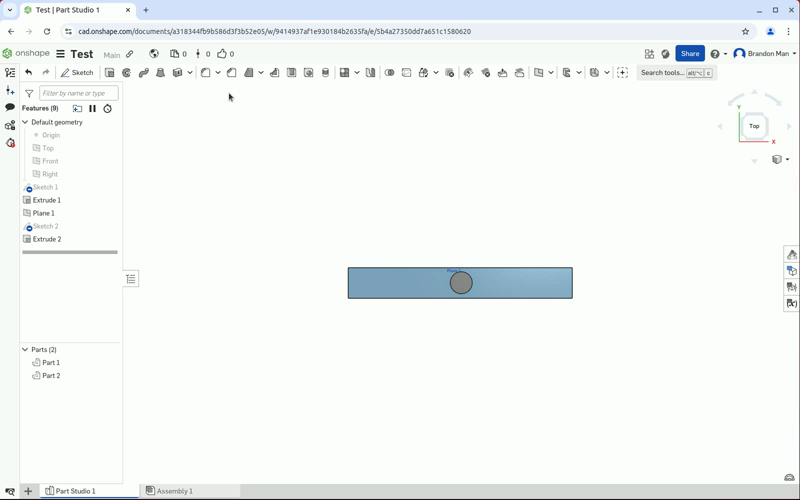
mouse_move(541, 75)
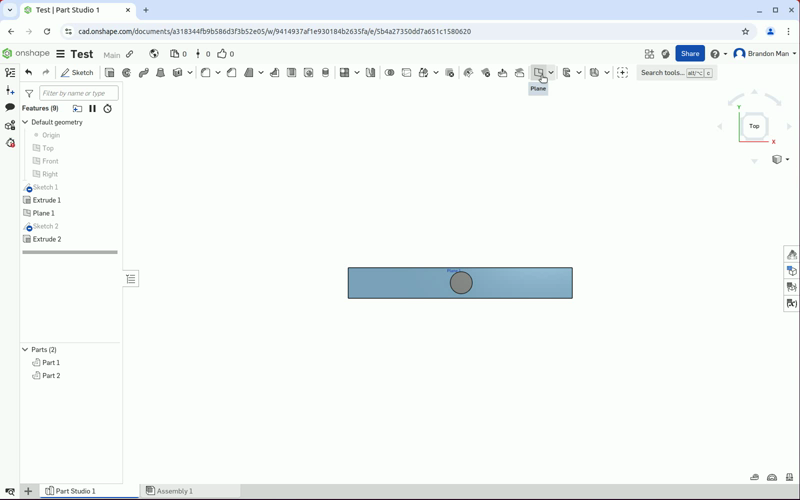
click(541, 75)
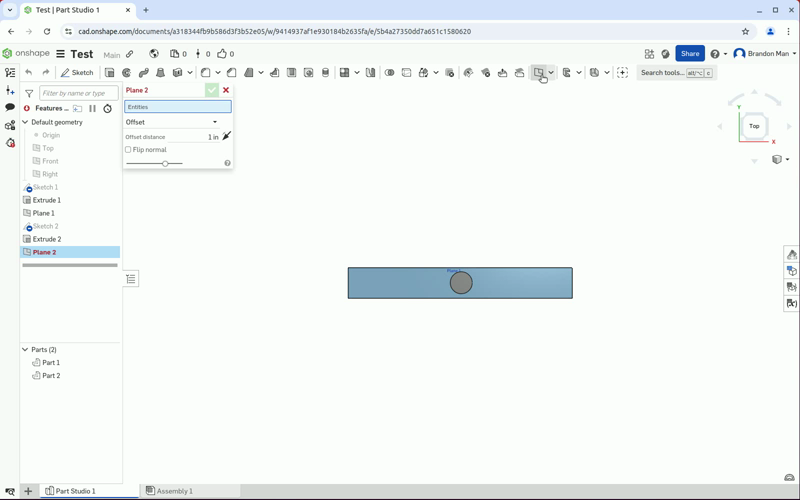
mouse_move(73, 150)
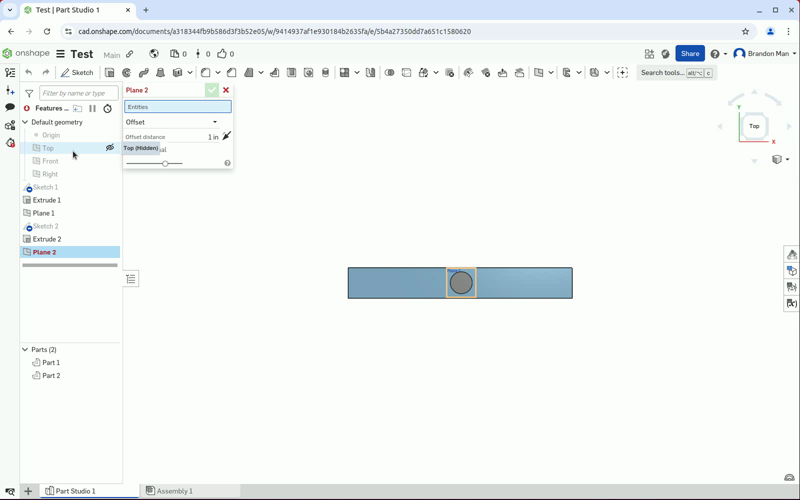
click(73, 150)
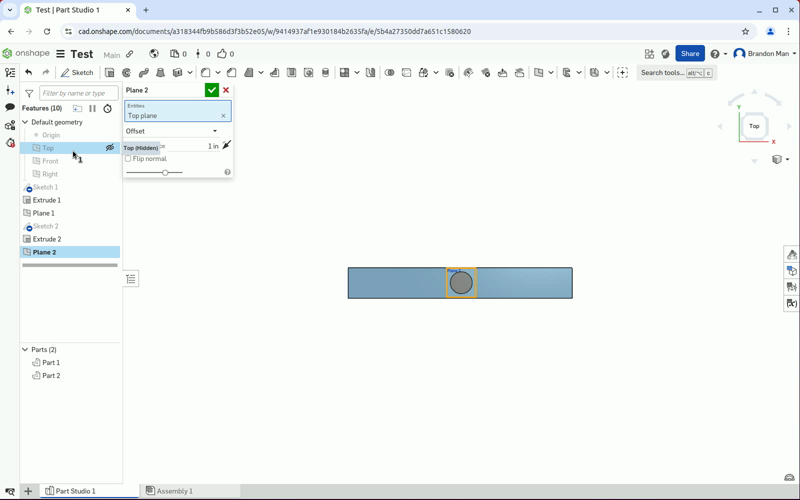
key(tab, 2)
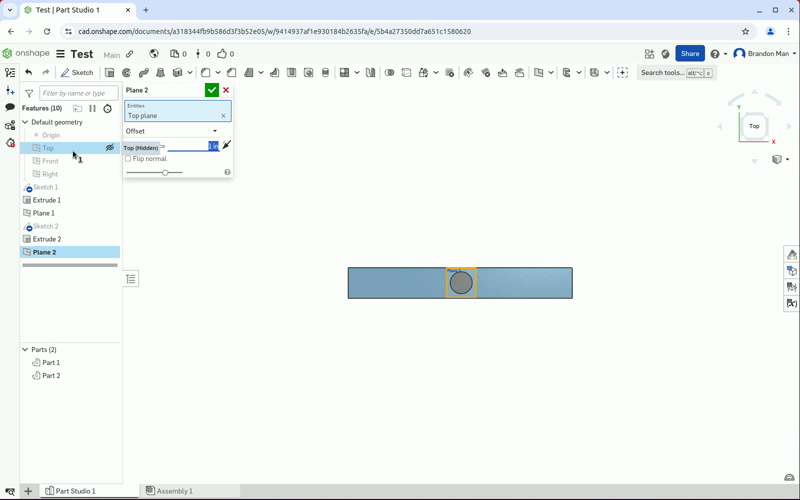
text(8.411)
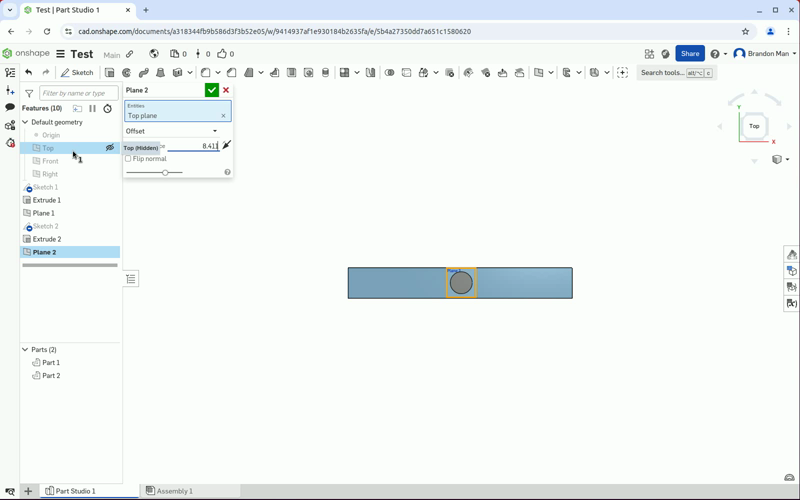
key(enter, 2)
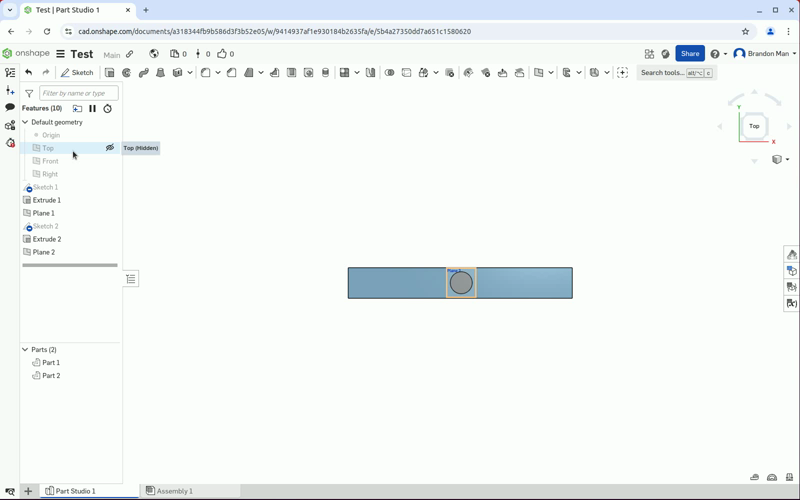
key(shift+s)
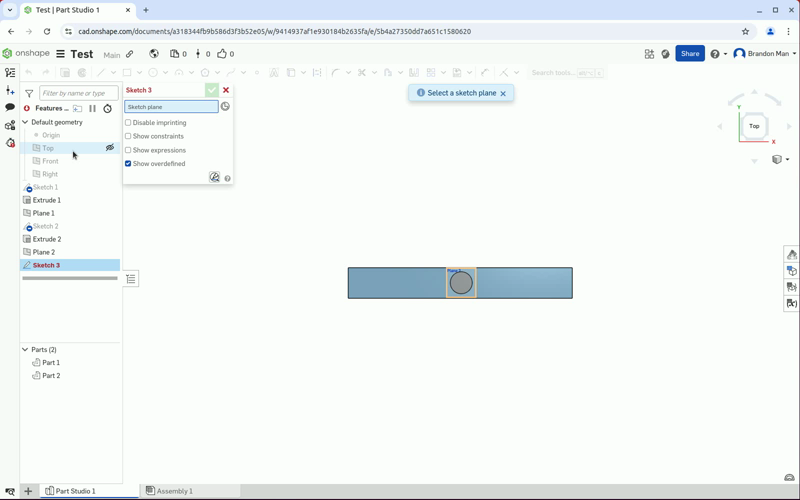
mouse_move(73, 254)
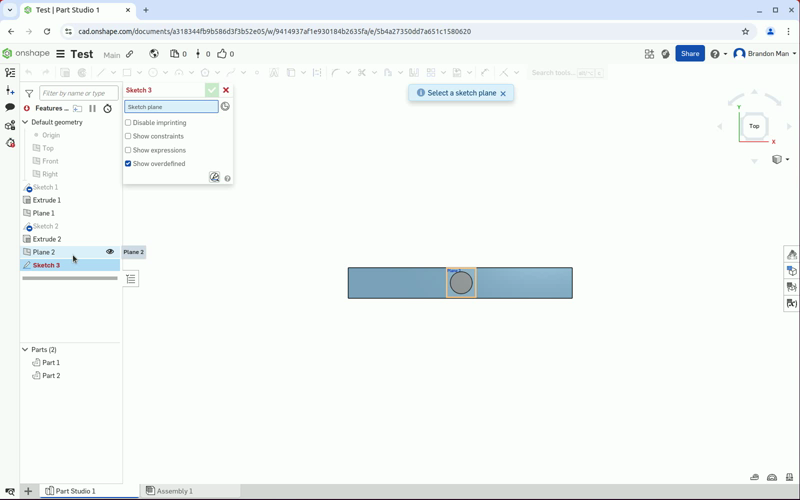
click(73, 254)
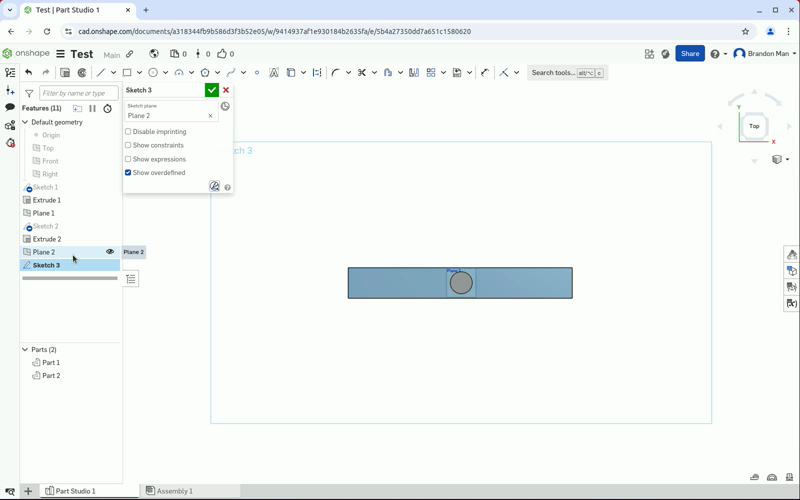
mouse_move(73, 352)
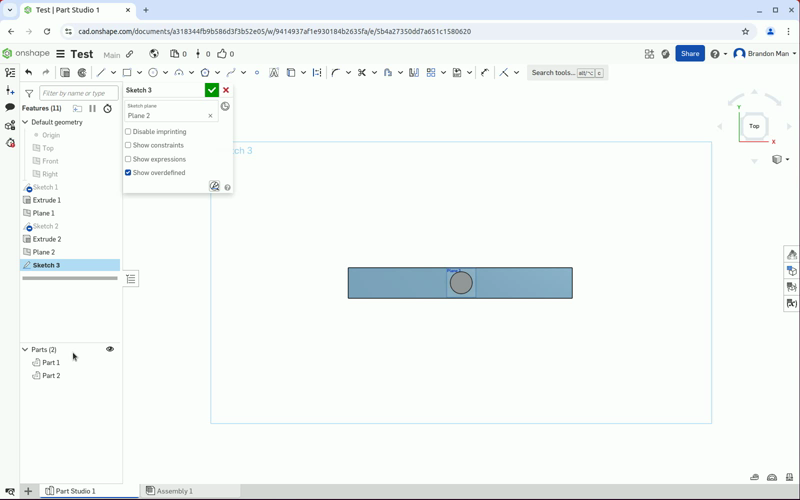
key(y)
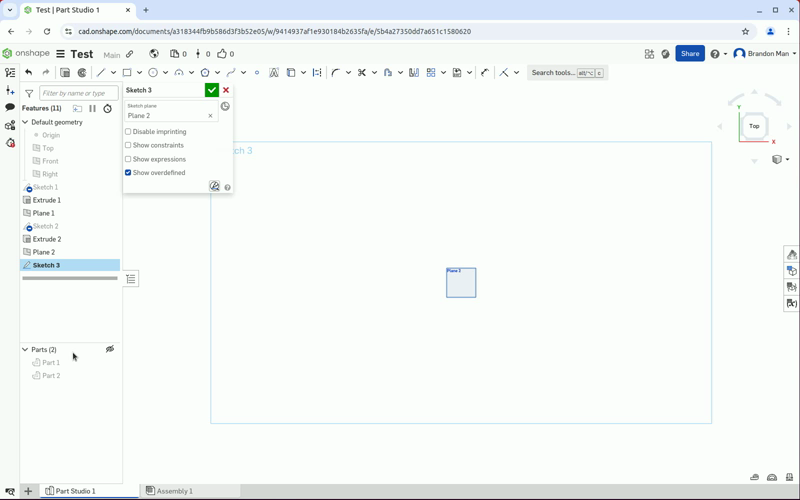
key(c)
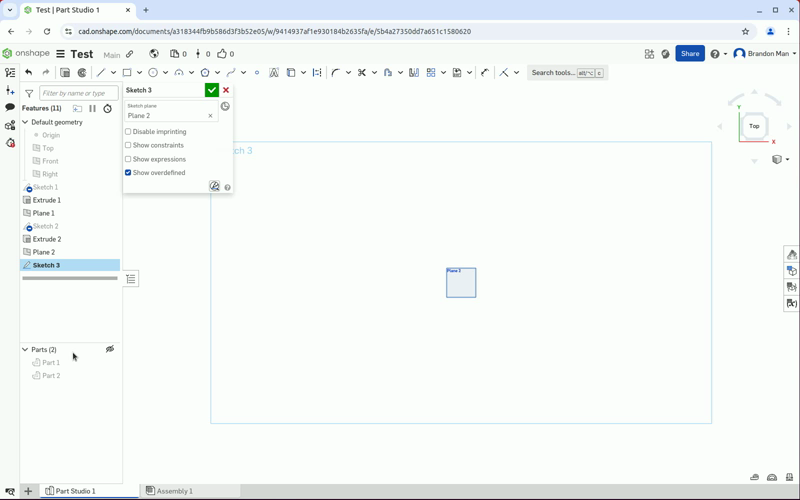
key_down(shift)
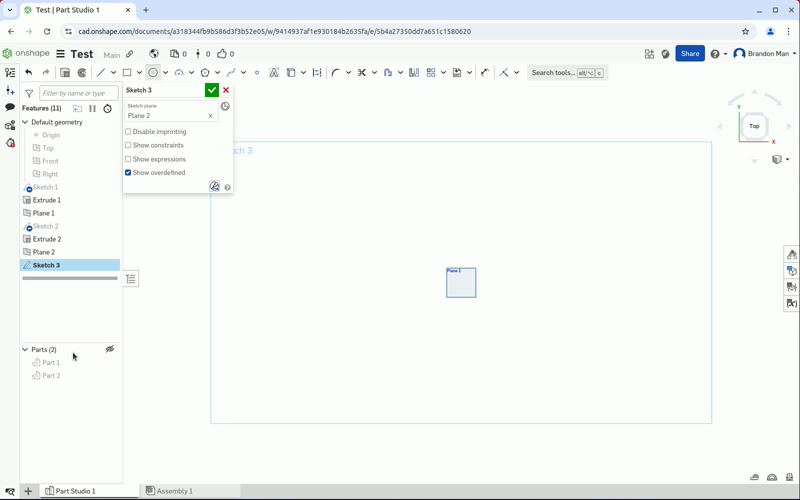
mouse_move(461, 282)
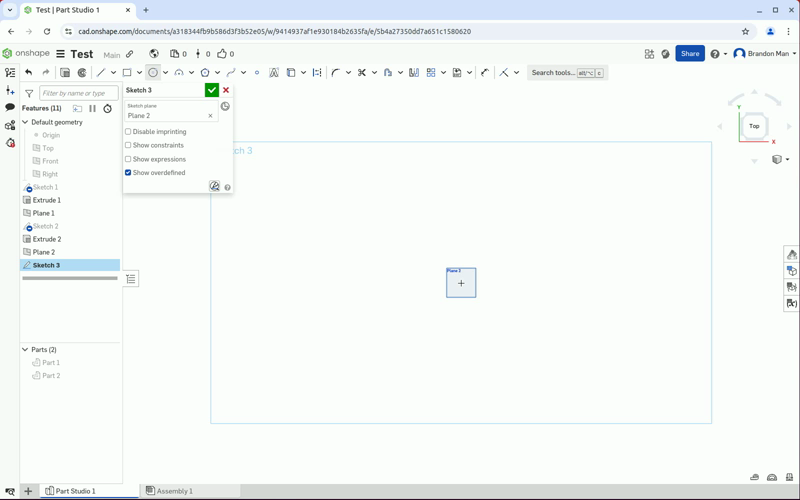
click(461, 282)
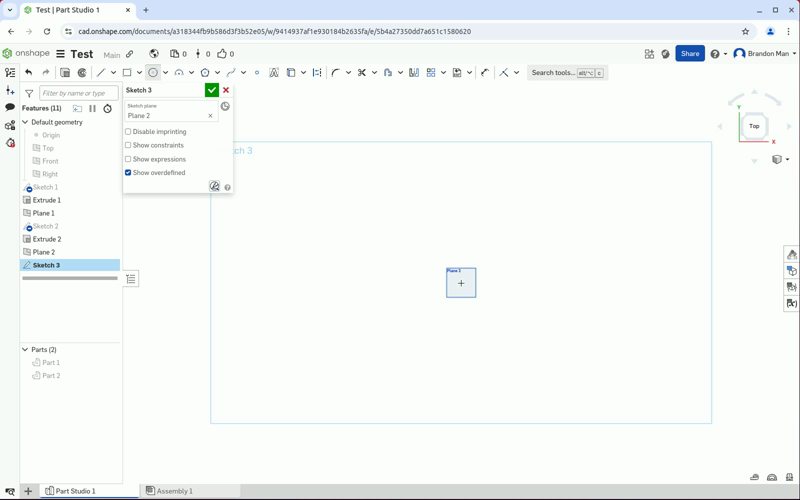
key_up(shift)
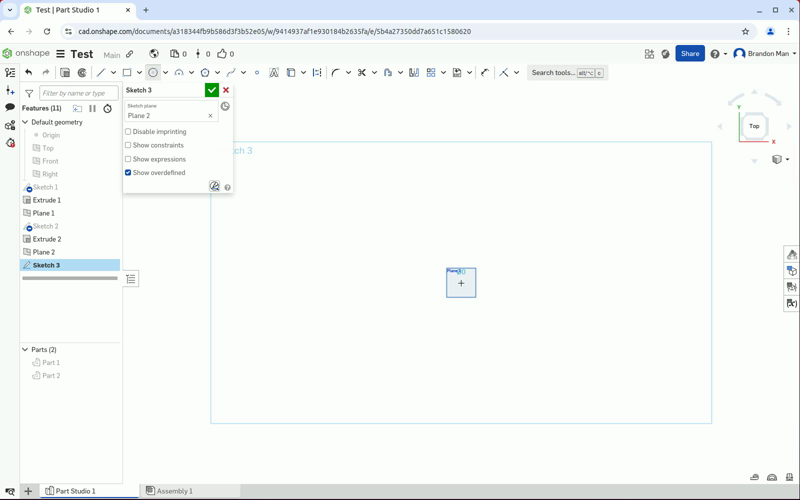
mouse_move(472, 282)
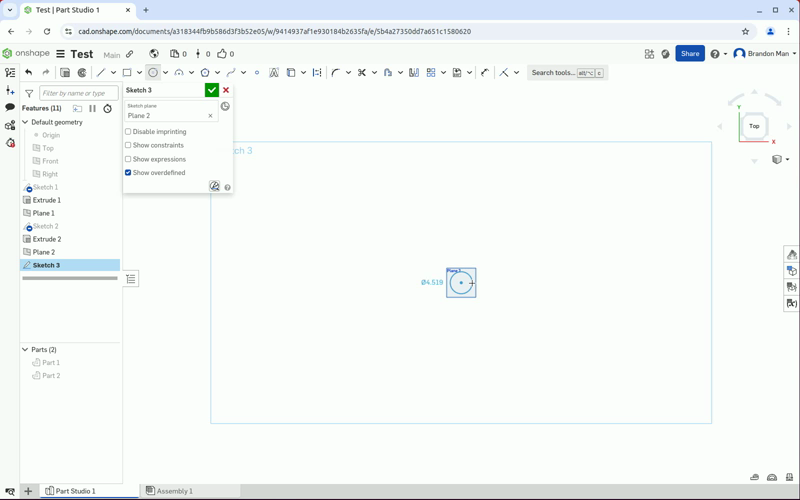
click(472, 282)
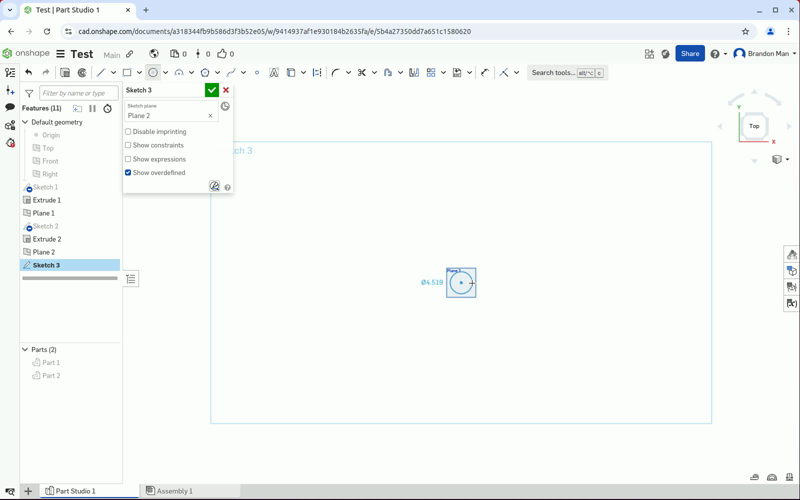
key(esc)
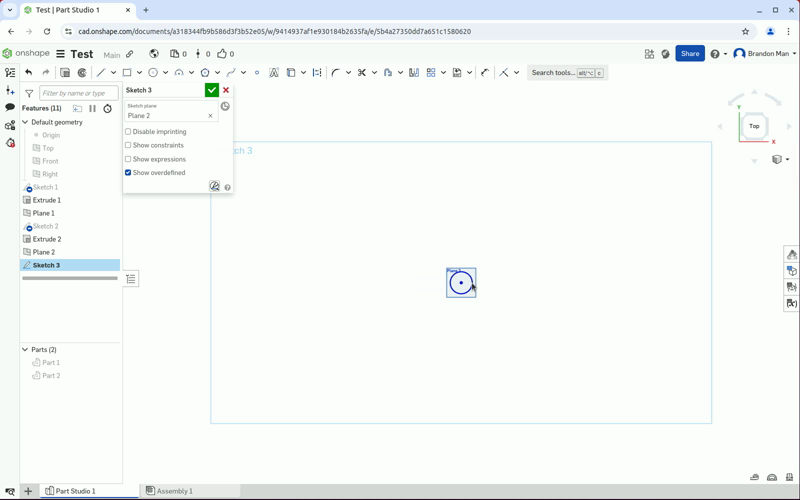
key(c)
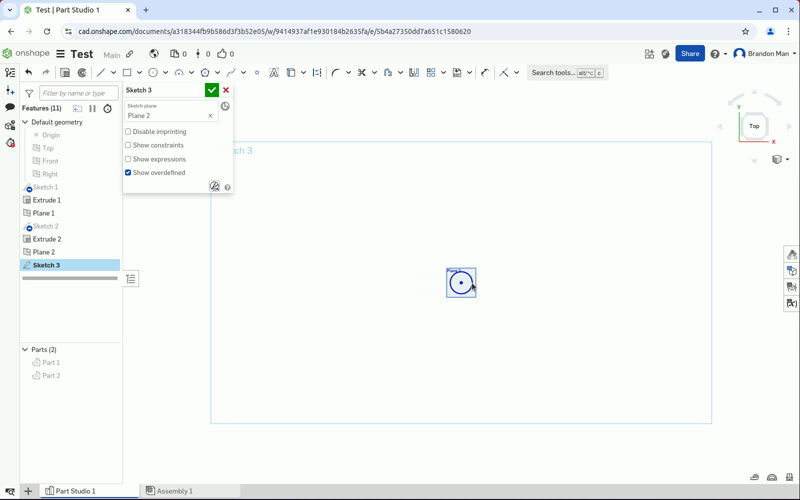
key_down(shift)
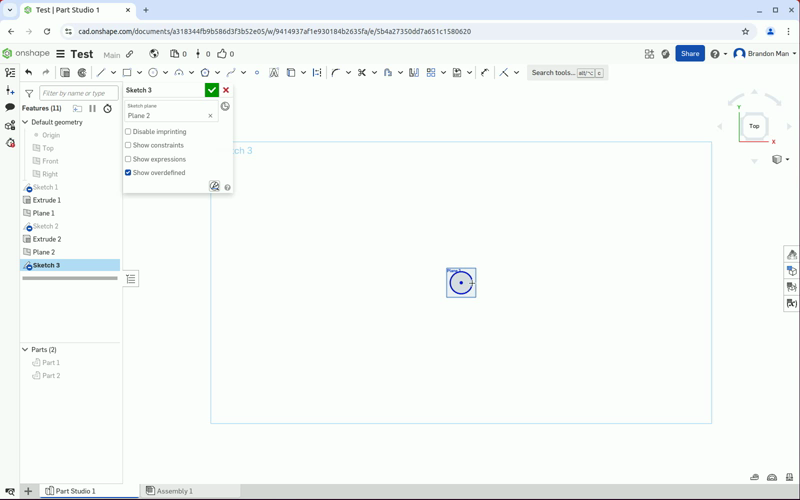
mouse_move(461, 282)
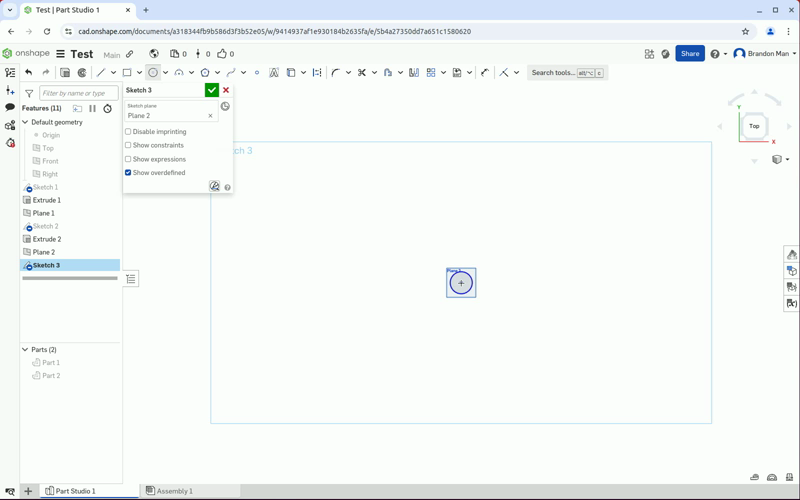
click(461, 282)
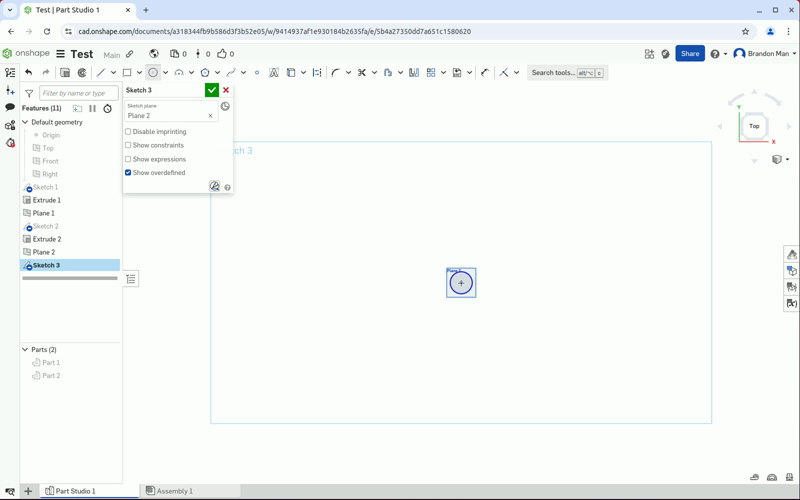
key_up(shift)
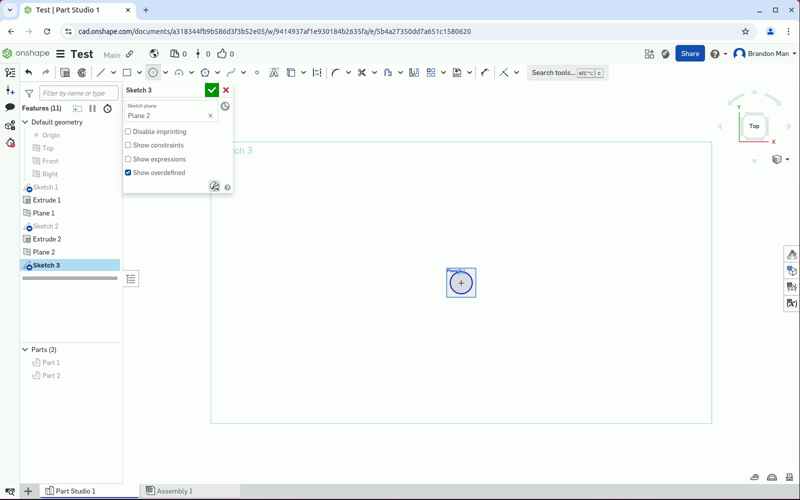
mouse_move(469, 282)
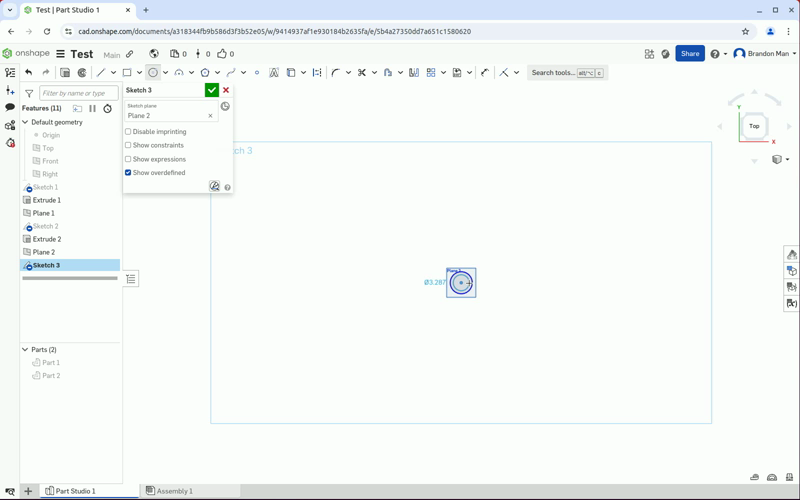
scroll(6)
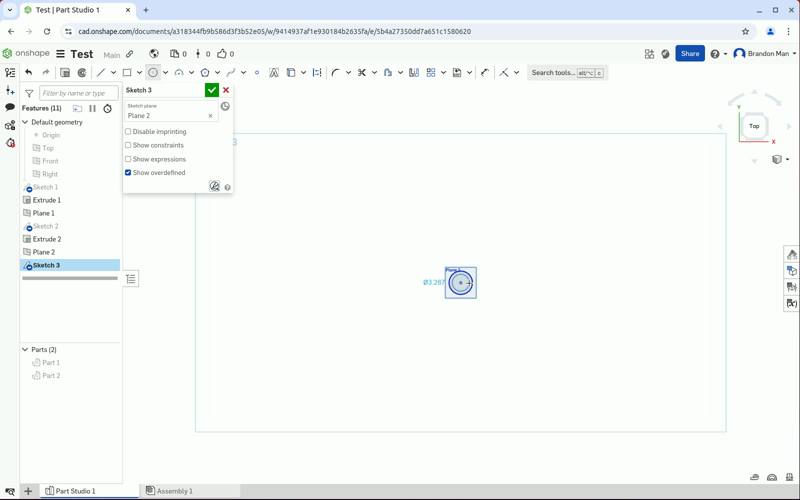
scroll(6)
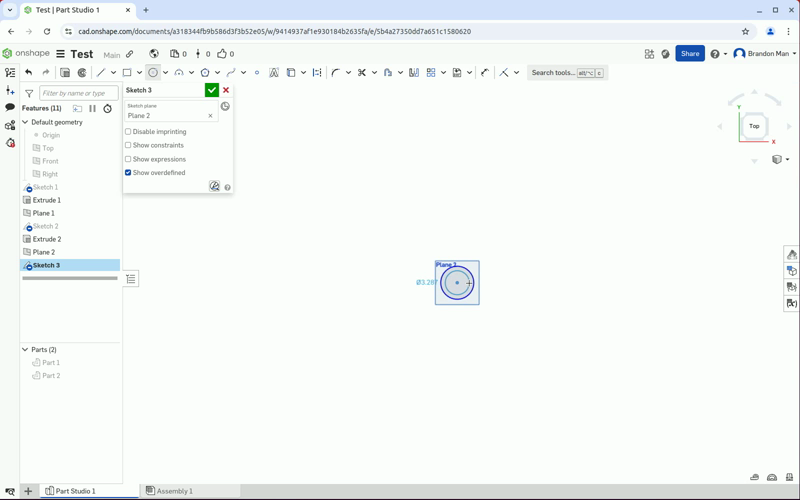
scroll(6)
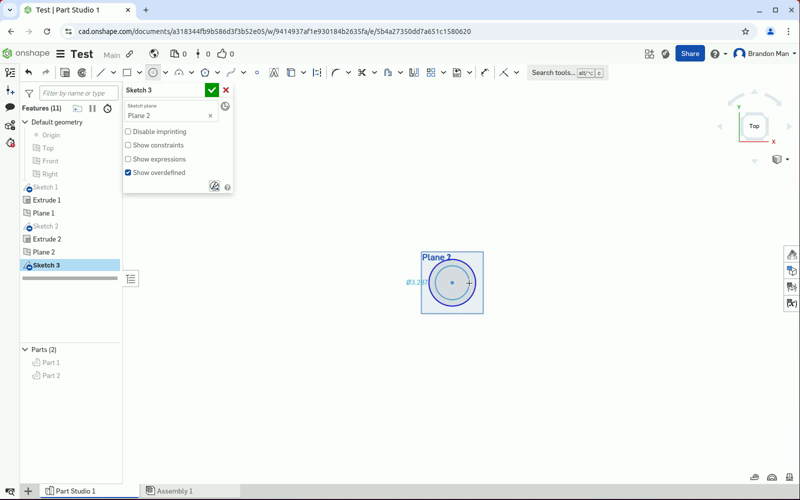
scroll(6)
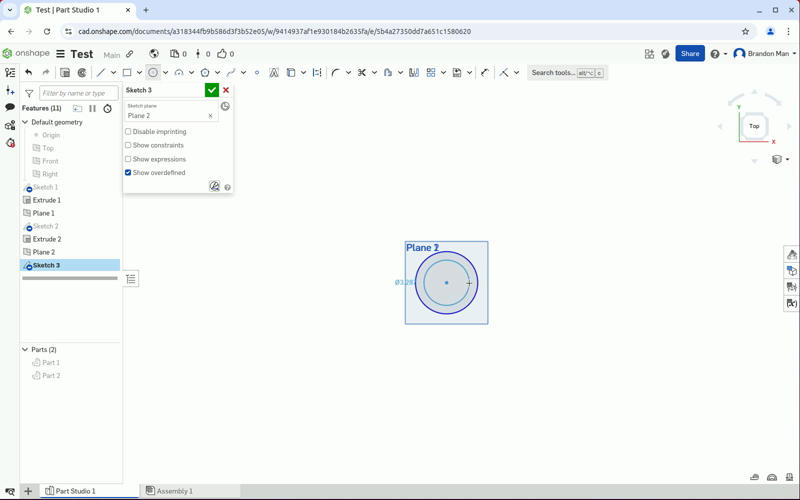
scroll(6)
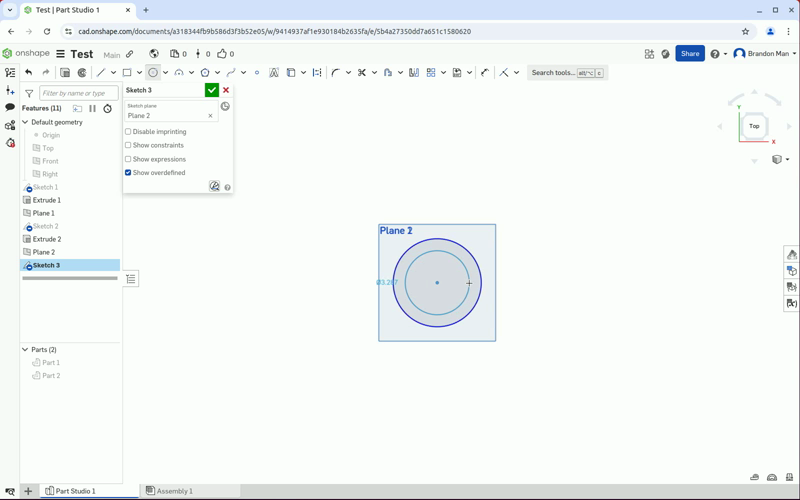
scroll(6)
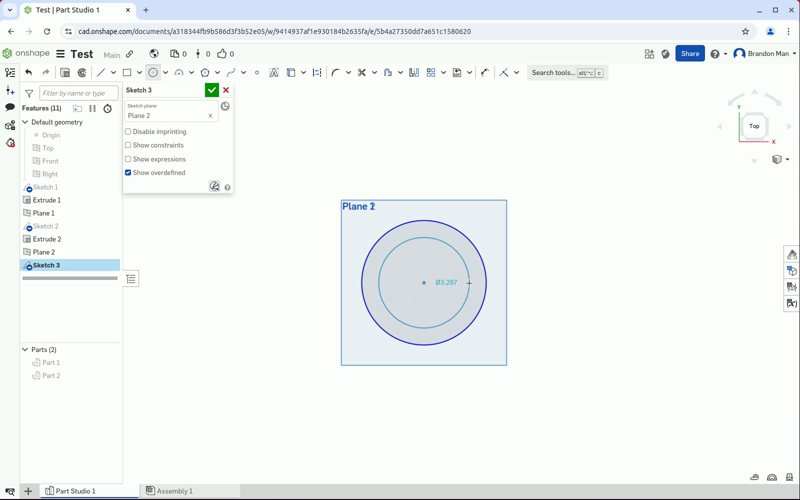
scroll(6)
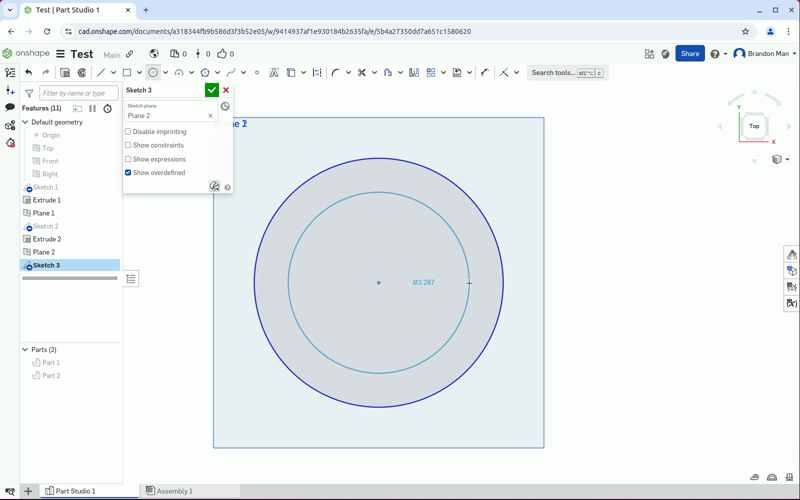
click(469, 282)
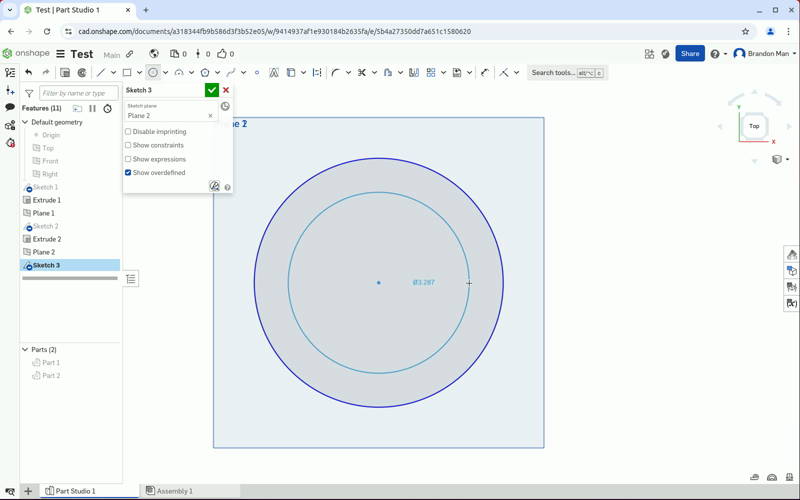
scroll(-6)
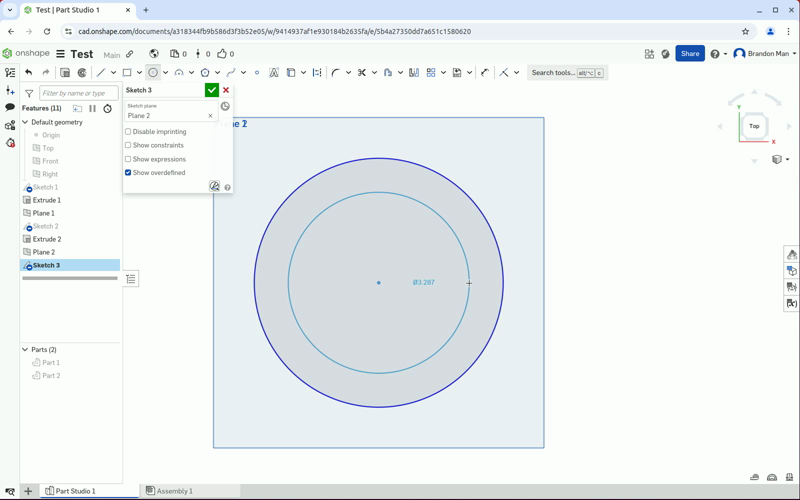
scroll(-6)
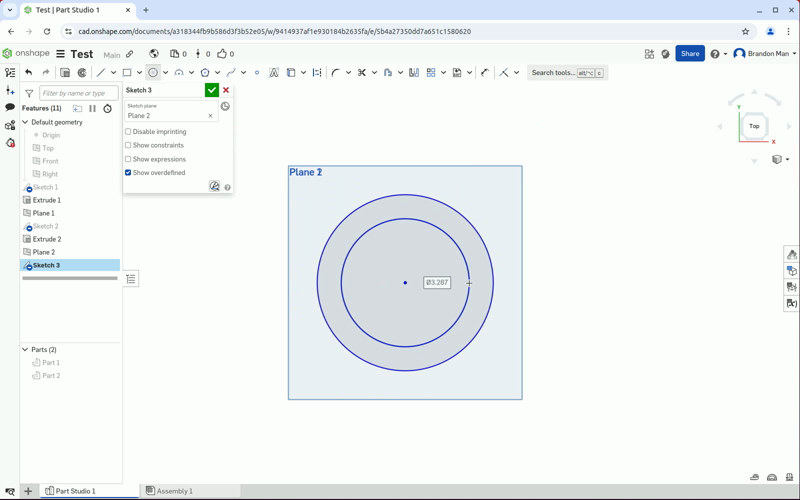
scroll(-6)
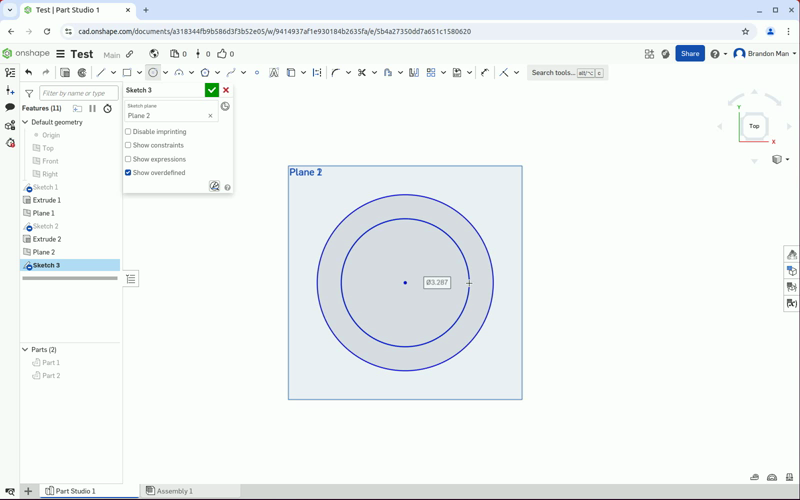
scroll(-6)
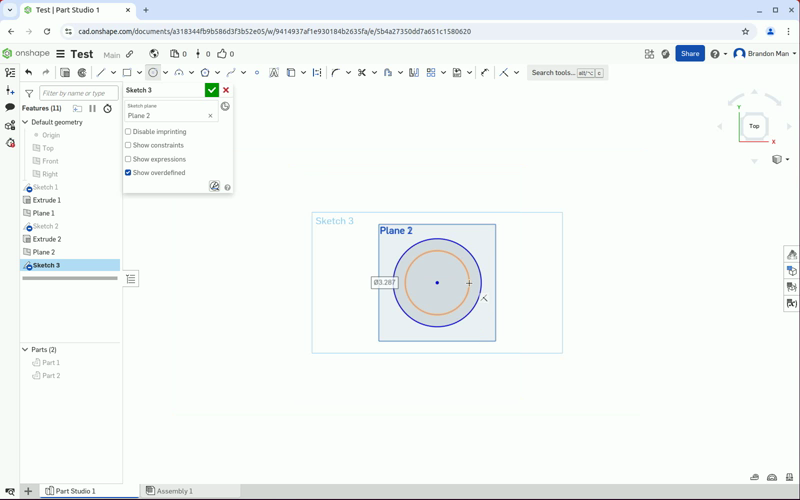
scroll(-6)
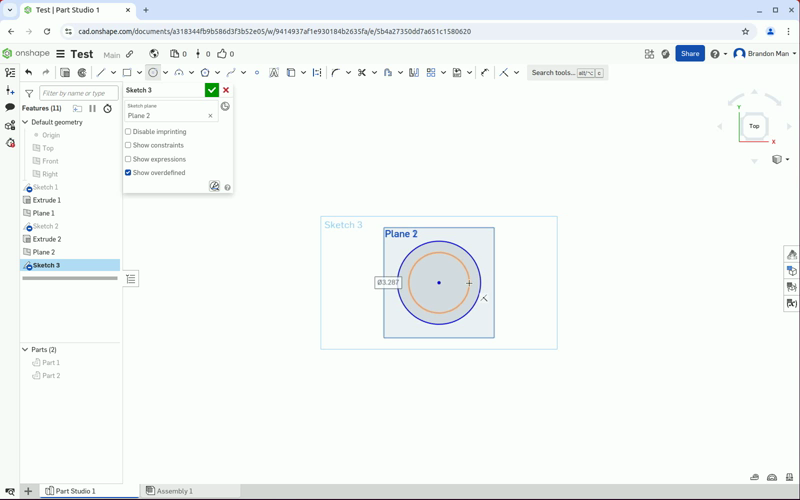
scroll(-6)
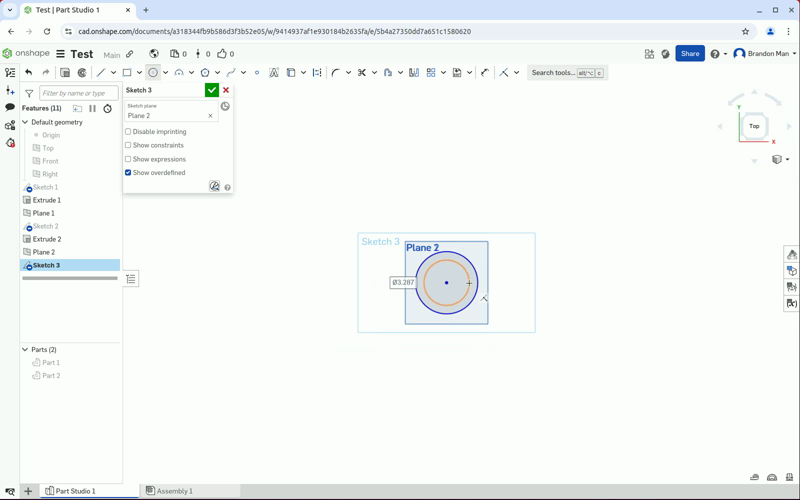
scroll(-6)
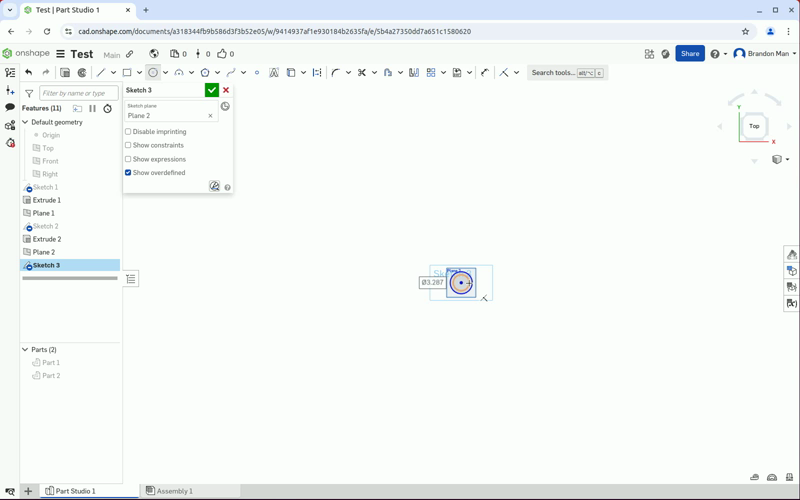
key(esc)
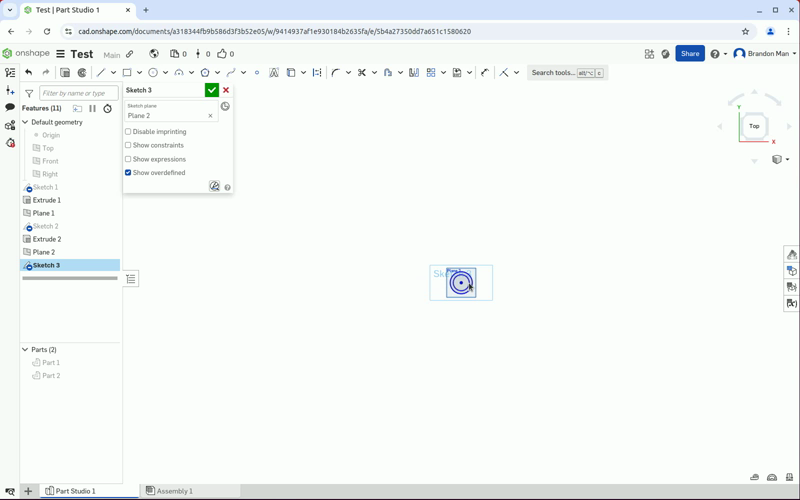
mouse_move(464, 291)
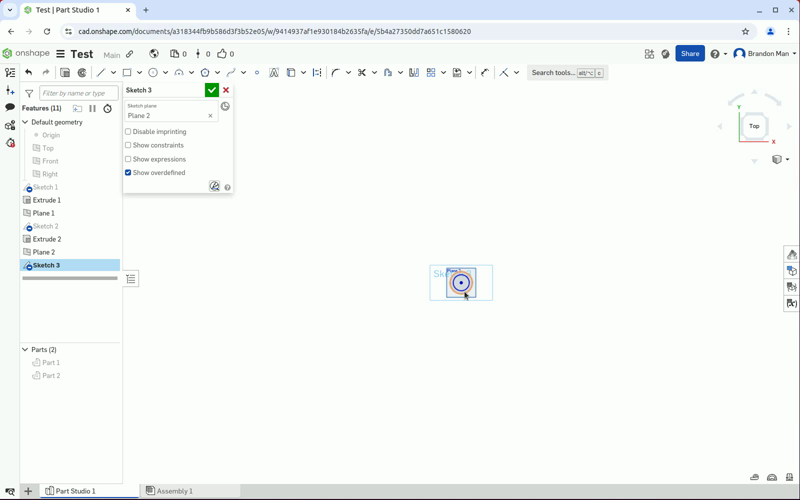
scroll(6)
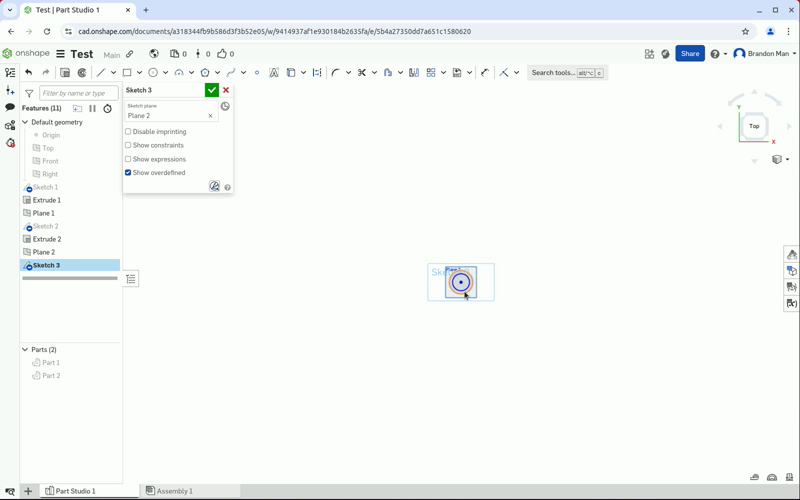
scroll(6)
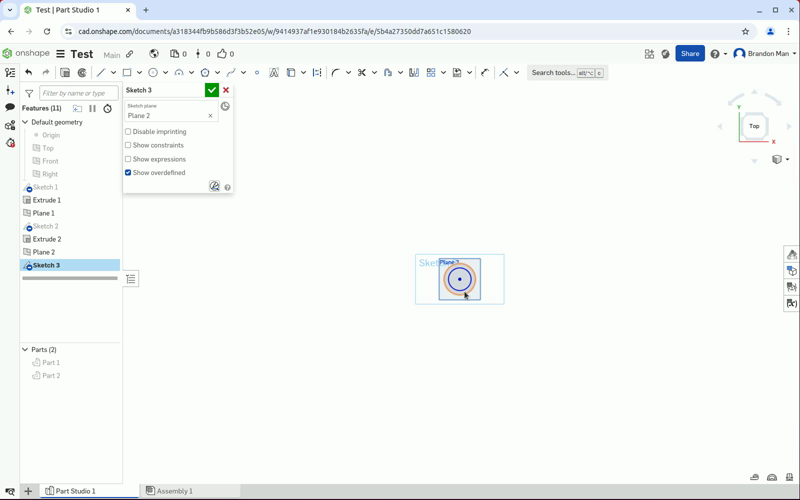
scroll(6)
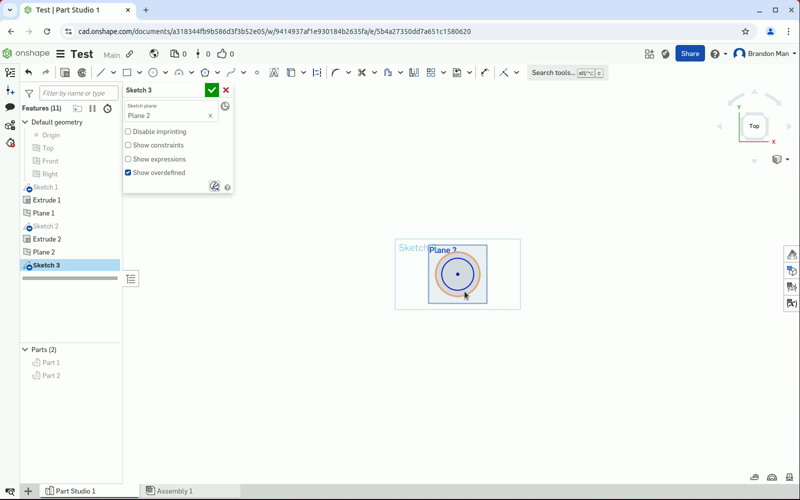
scroll(6)
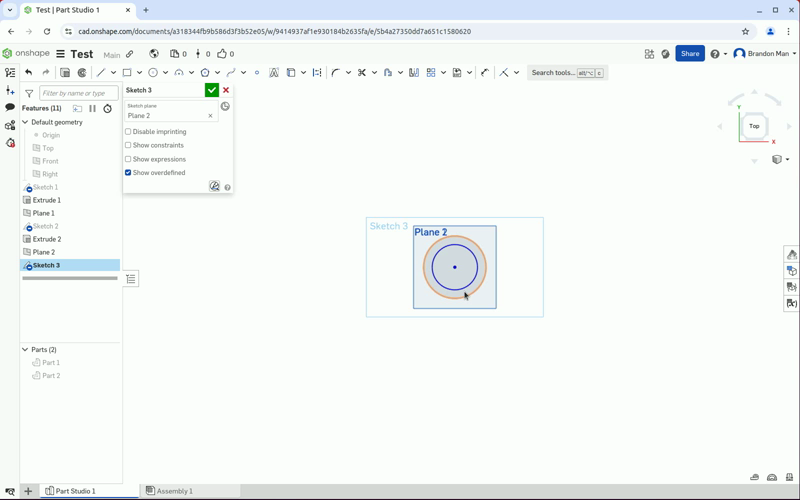
scroll(6)
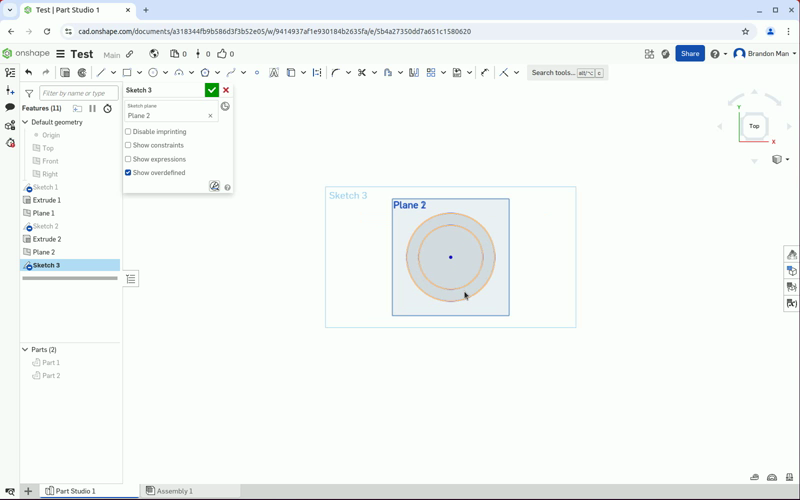
scroll(6)
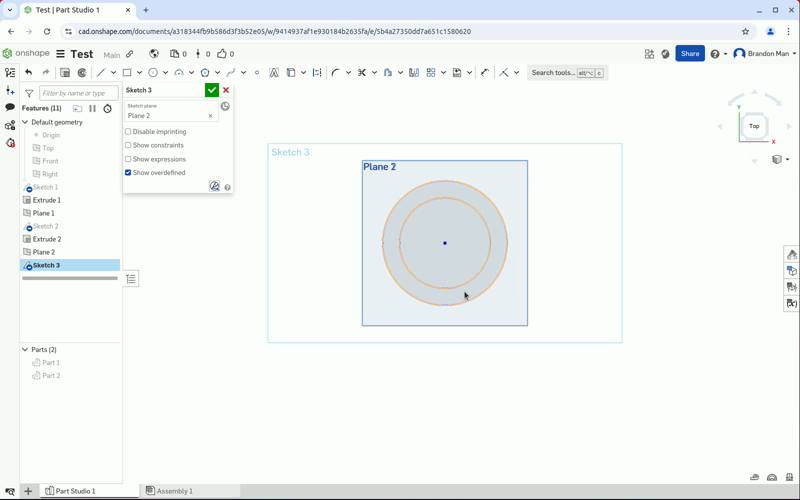
scroll(6)
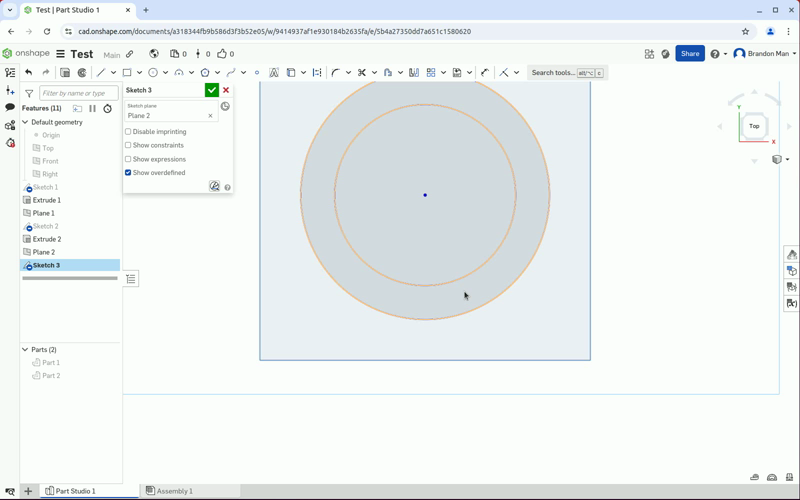
click(464, 291)
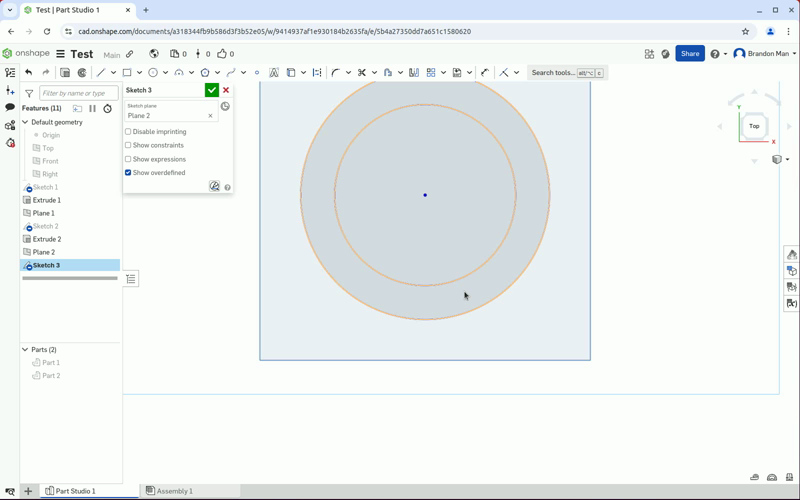
scroll(-6)
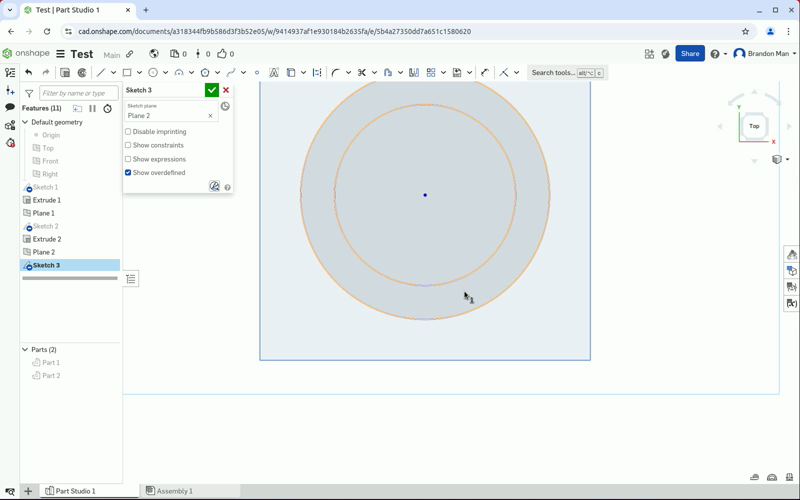
scroll(-6)
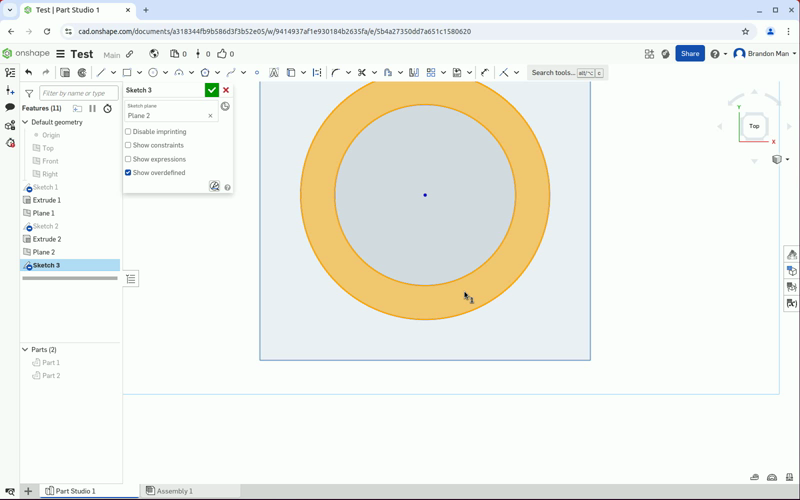
scroll(-6)
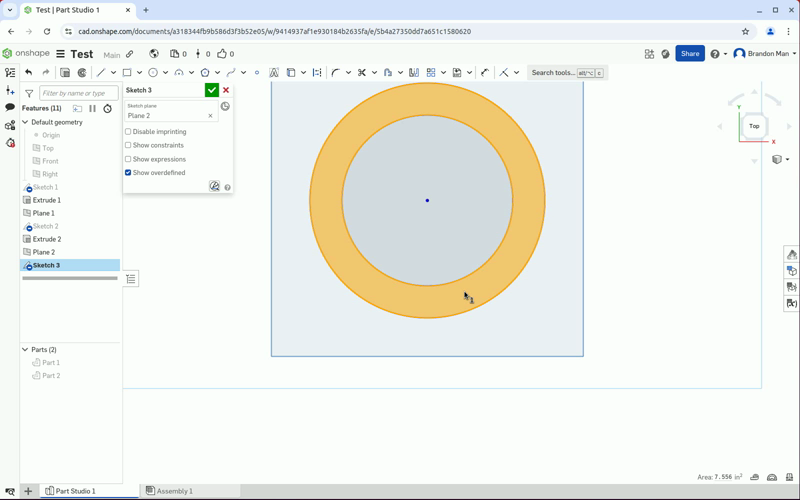
scroll(-6)
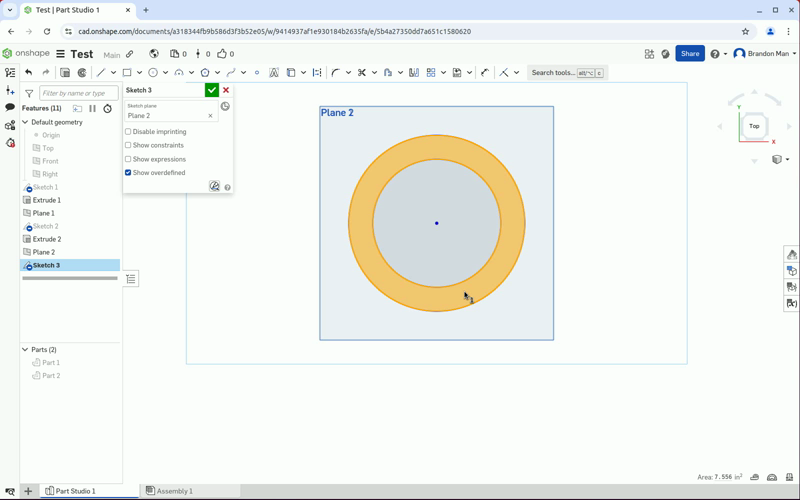
scroll(-6)
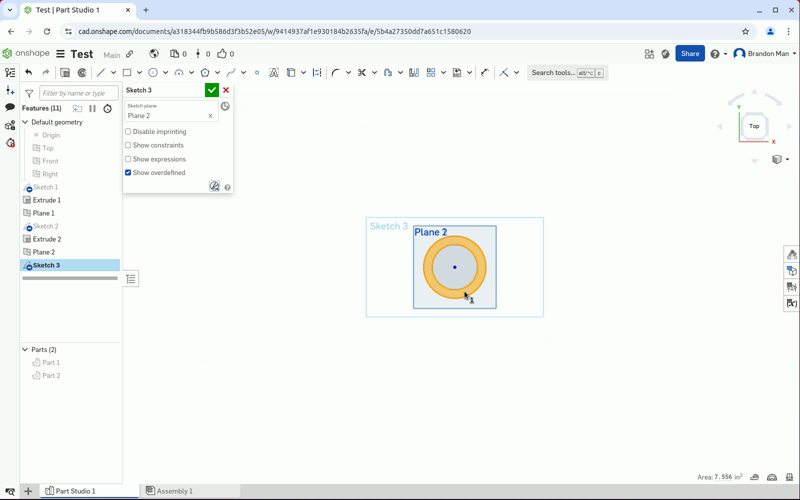
scroll(-6)
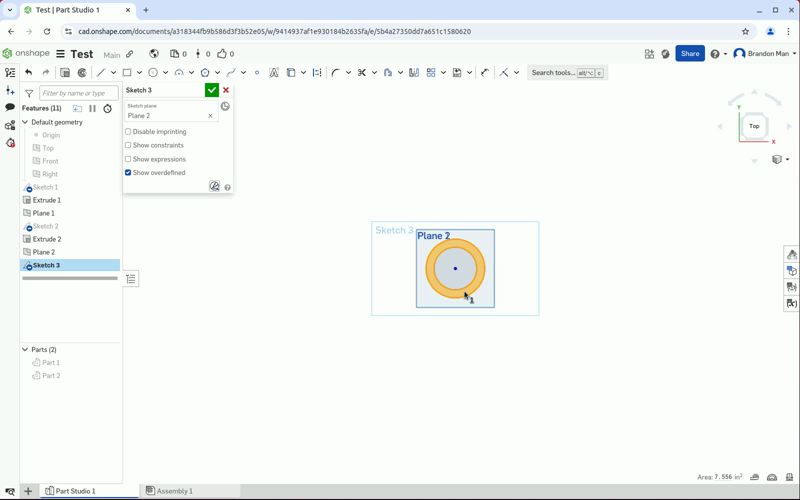
scroll(-6)
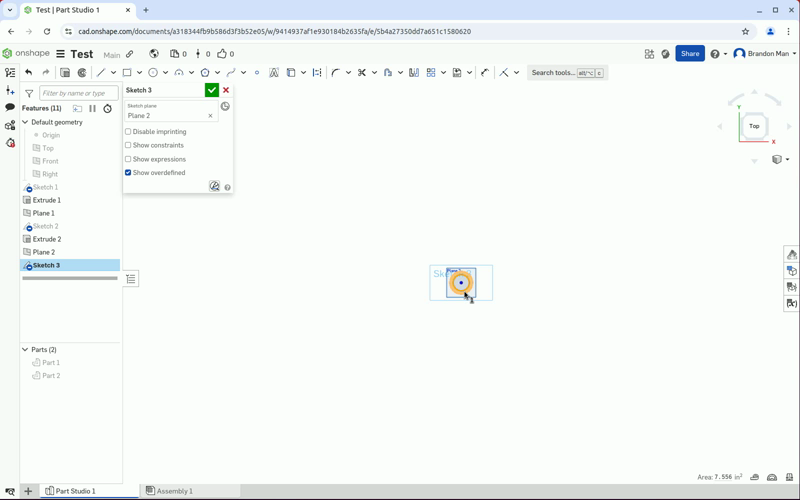
mouse_move(73, 352)
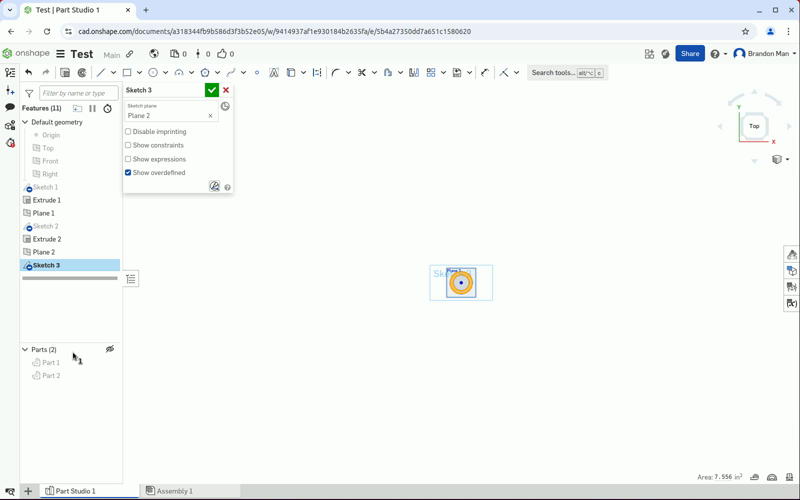
key(shift+y)
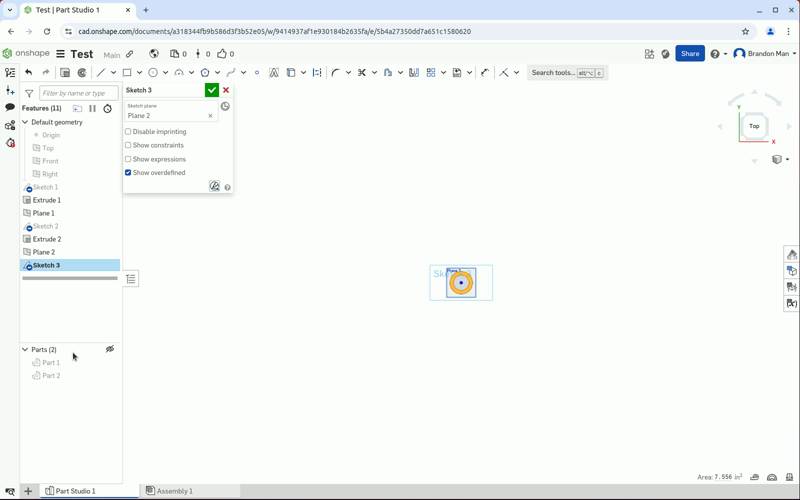
key(shift+e)
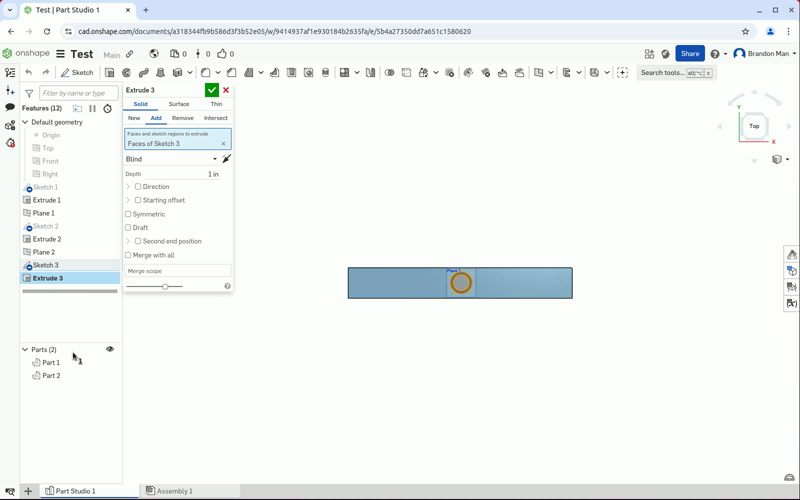
mouse_move(143, 106)
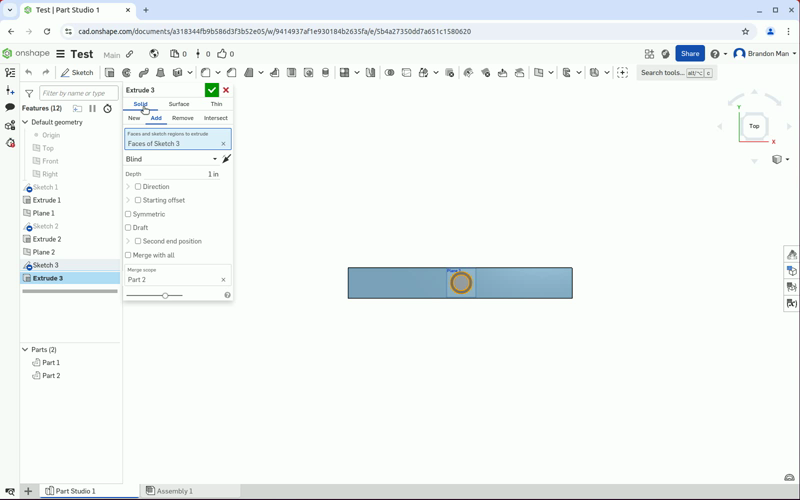
click(143, 106)
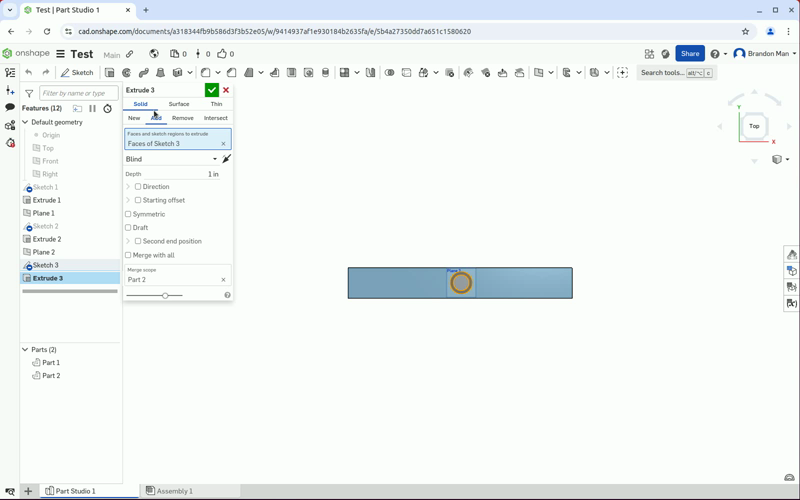
mouse_move(186, 120)
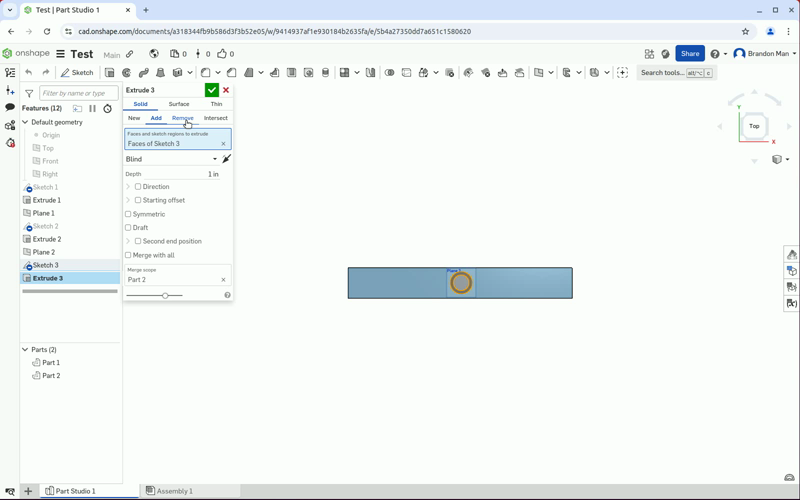
click(186, 120)
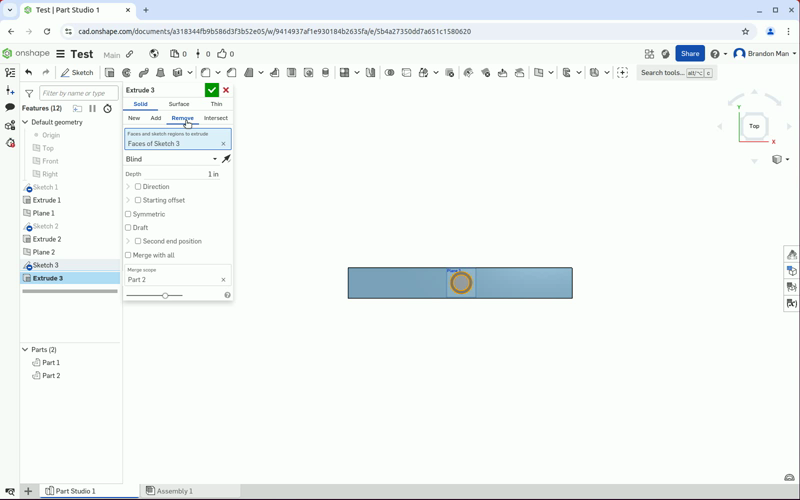
key(tab, 4)
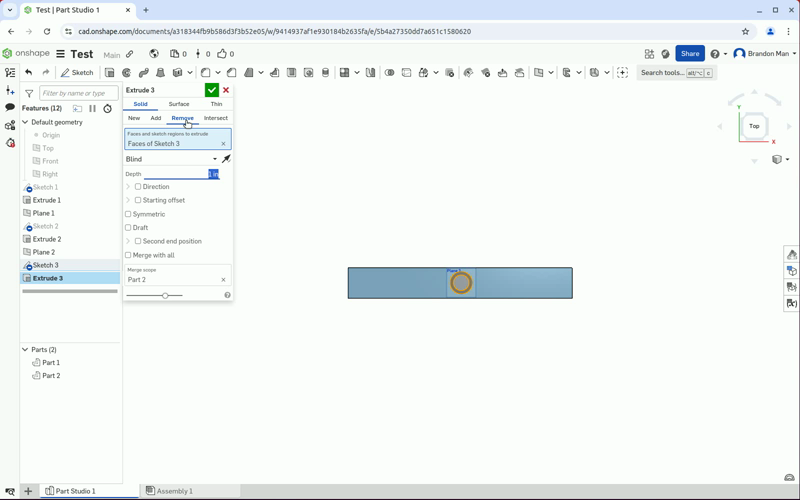
text(4.574)
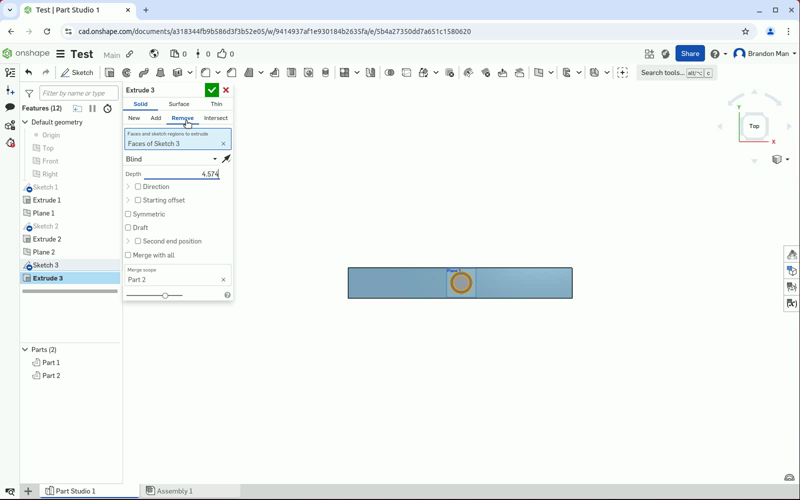
key(tab, 6)
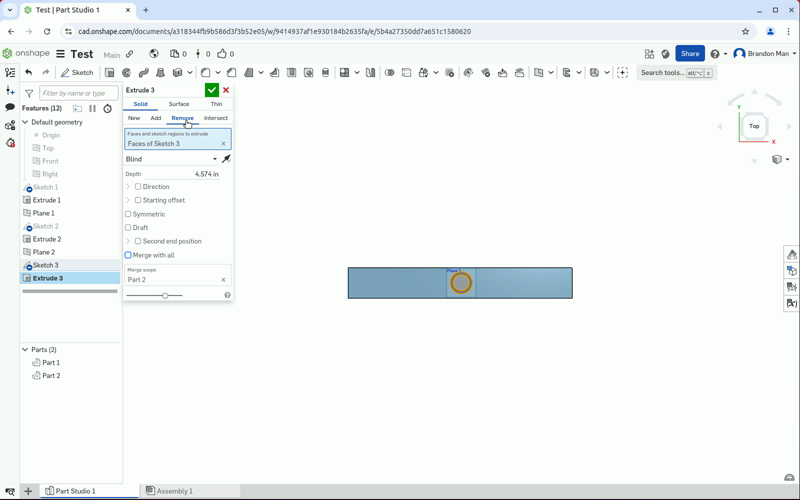
key(space)
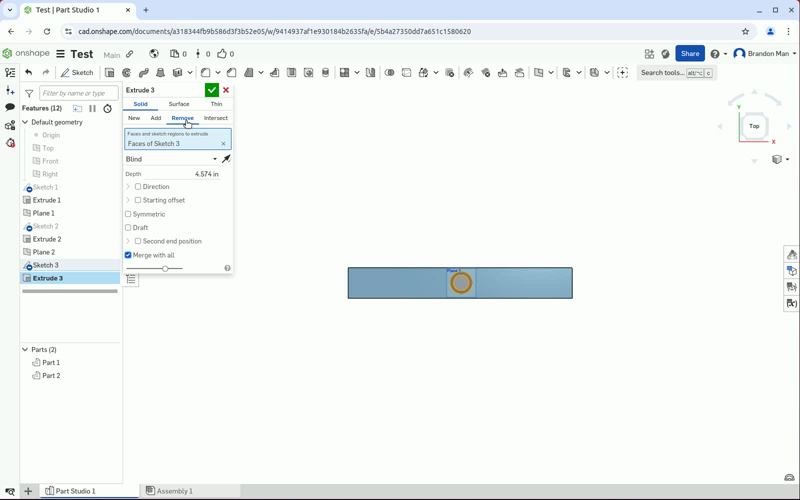
key(enter)
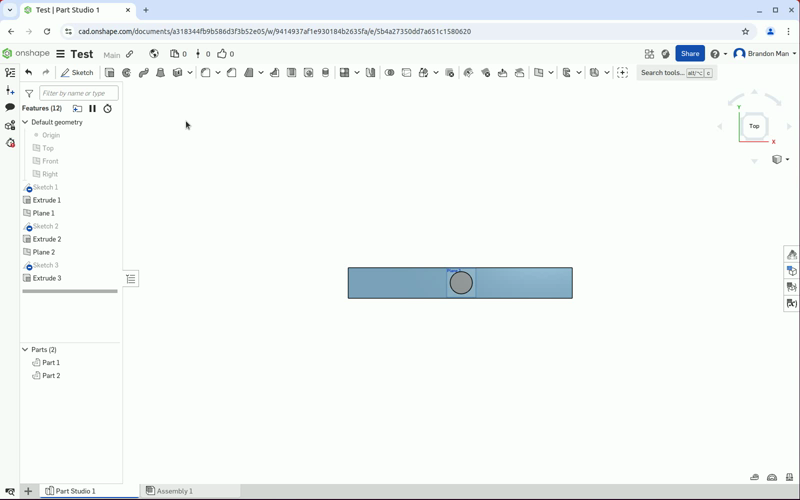
key(shift+h)
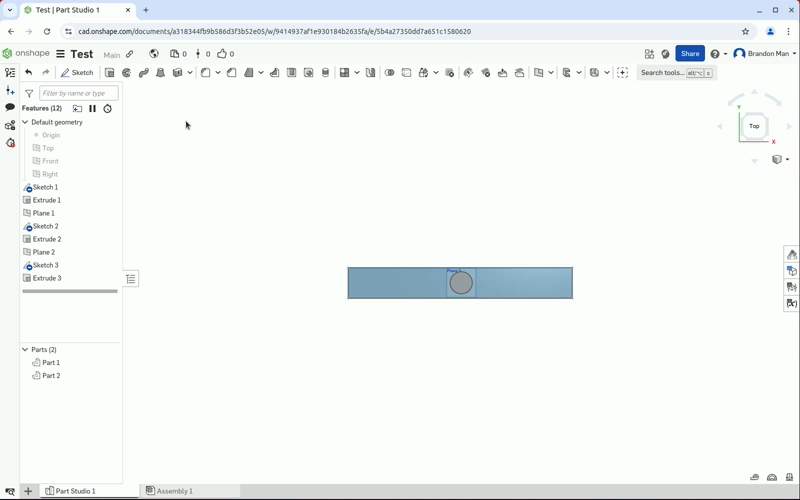
key(shift+h)
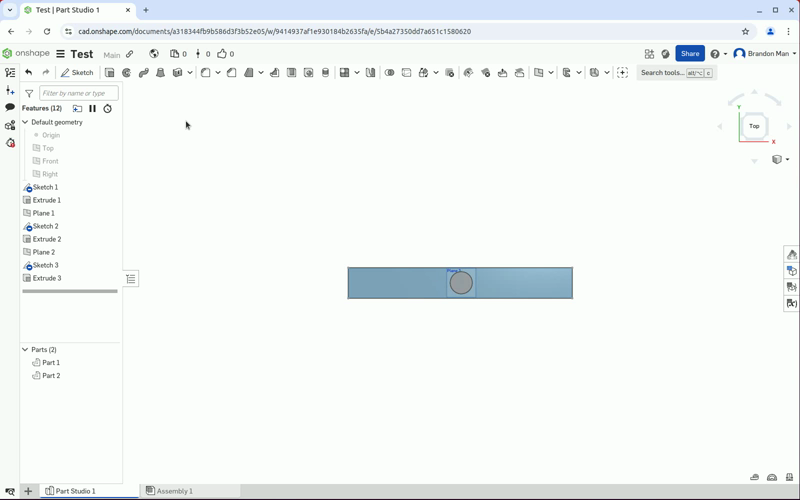
key(shift+7)
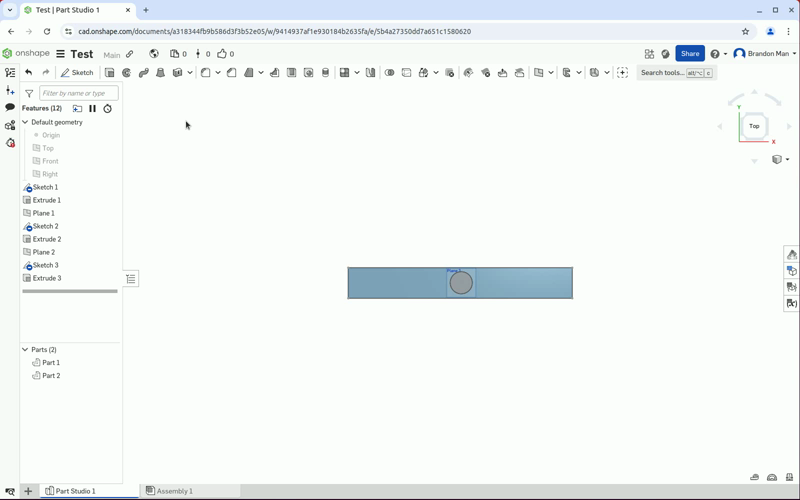
key(up, 3)
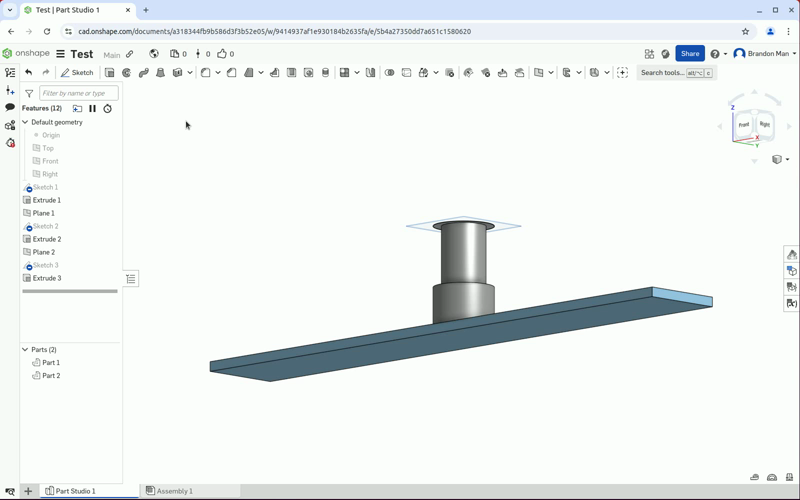
key(left, 3)
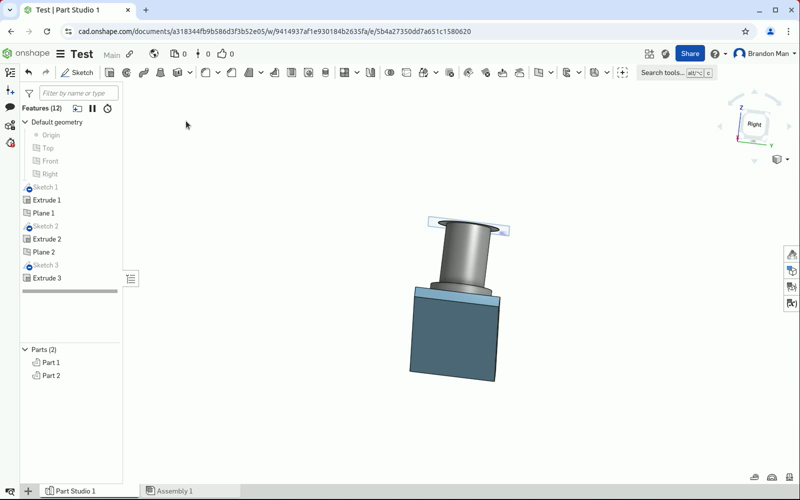
key(right, 3)
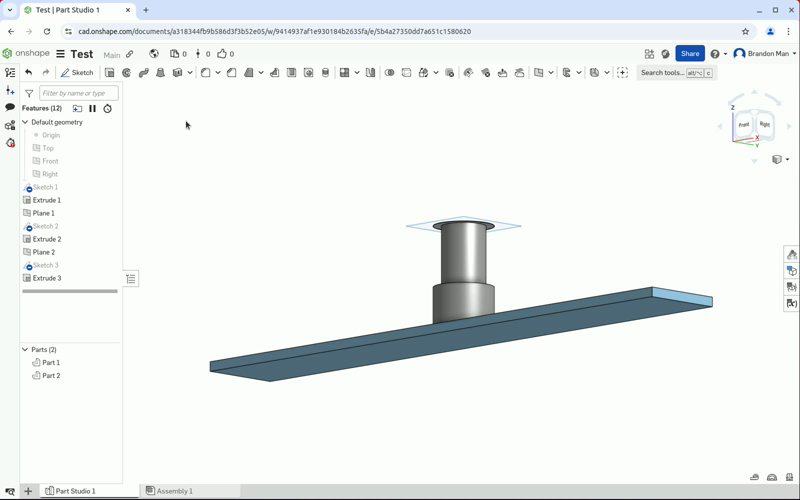
key(down, 3)
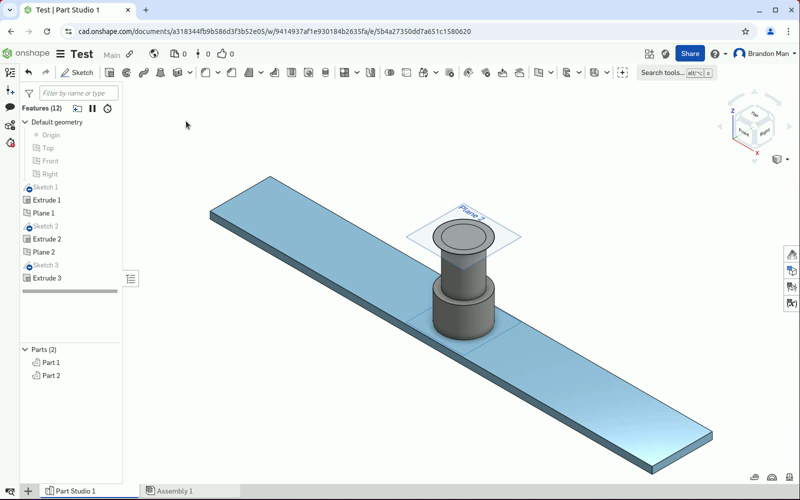
mouse_move(73, 189)
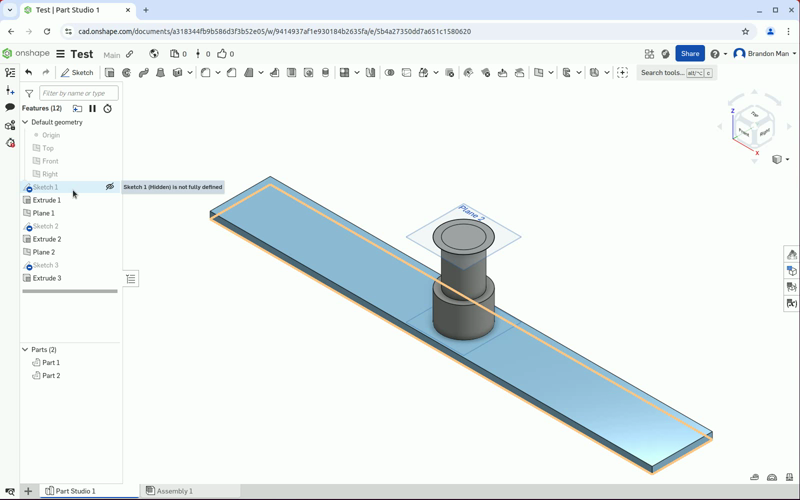
click(73, 189)